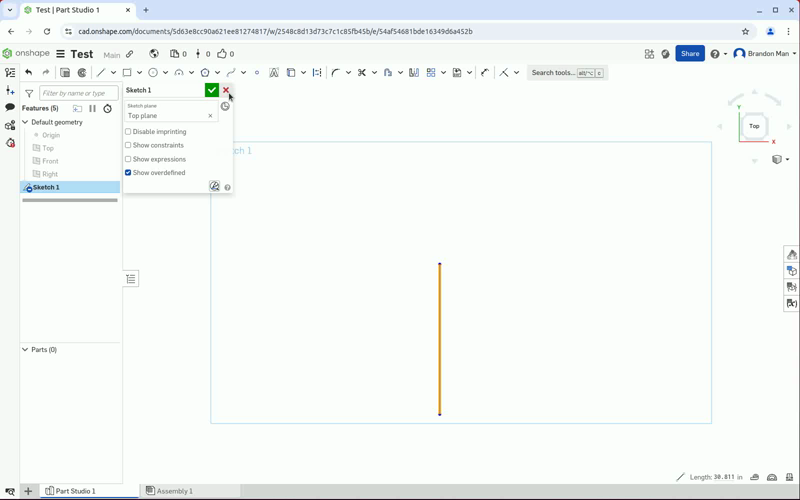
key(shift+h)
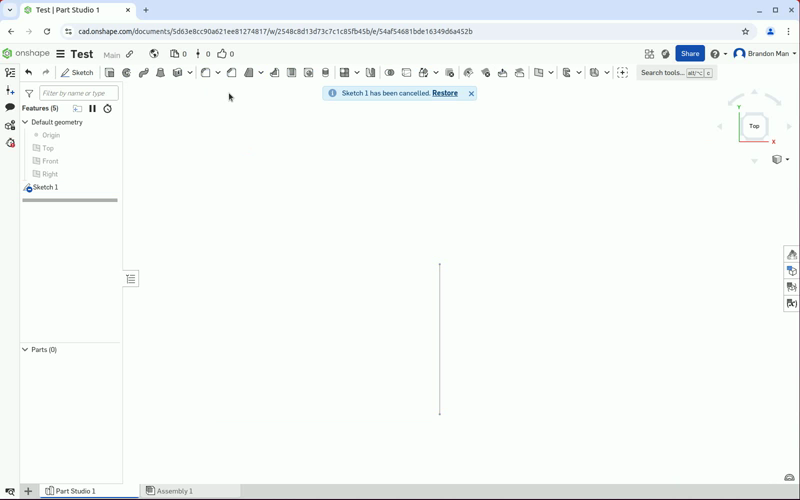
key(shift+s)
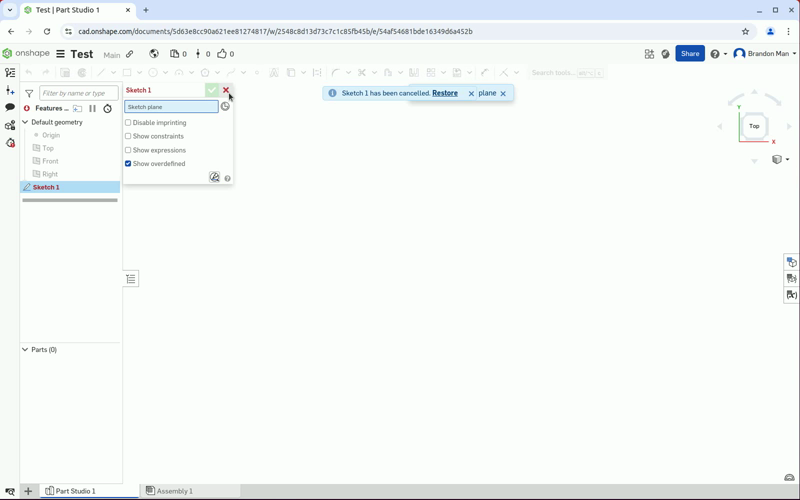
mouse_move(73, 150)
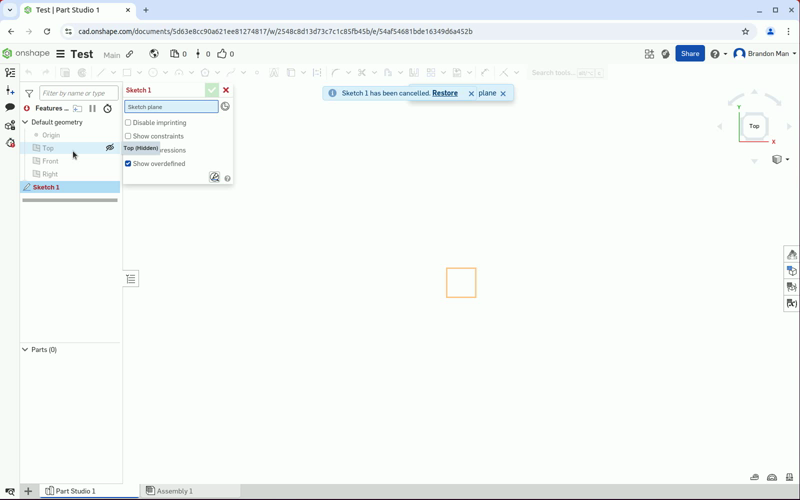
click(73, 150)
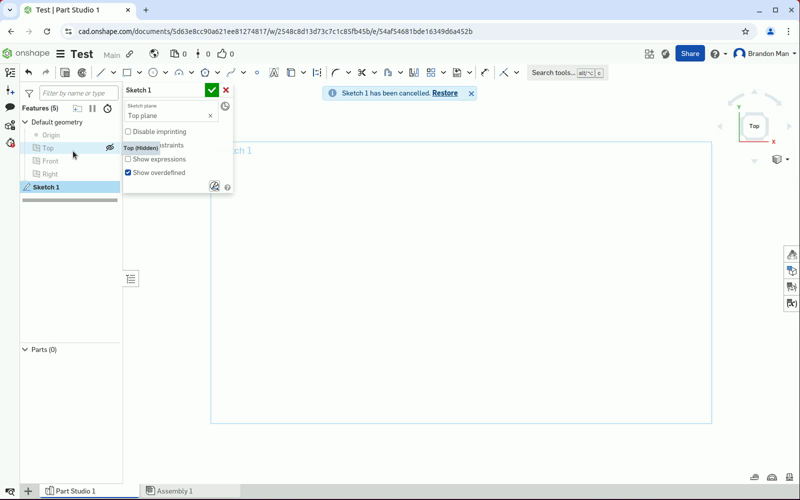
mouse_move(73, 352)
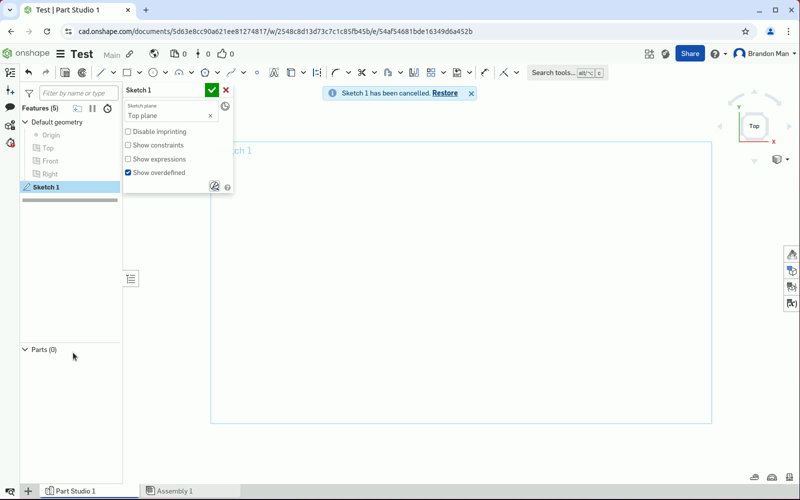
key(y)
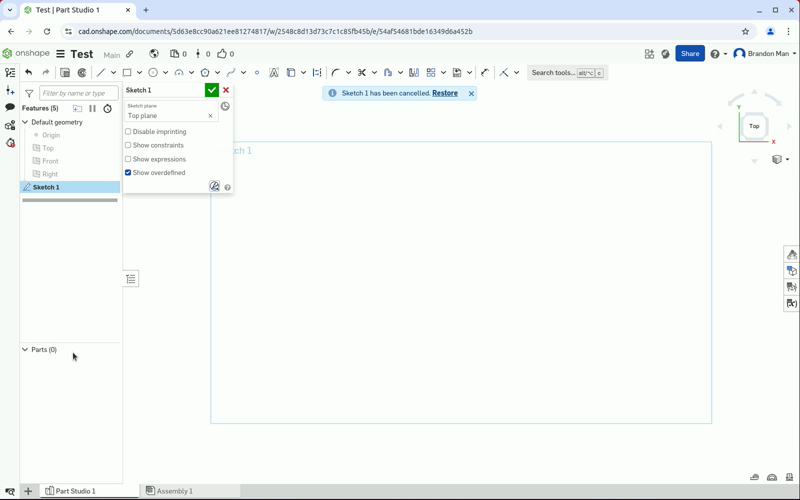
key(l)
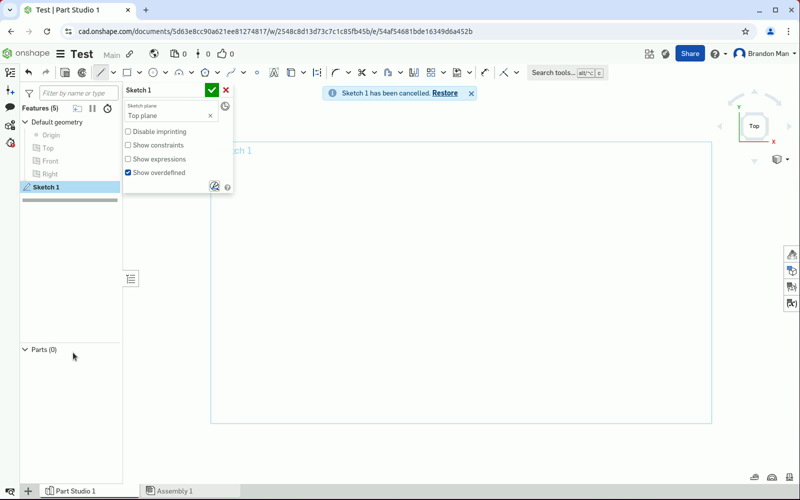
key_down(shift)
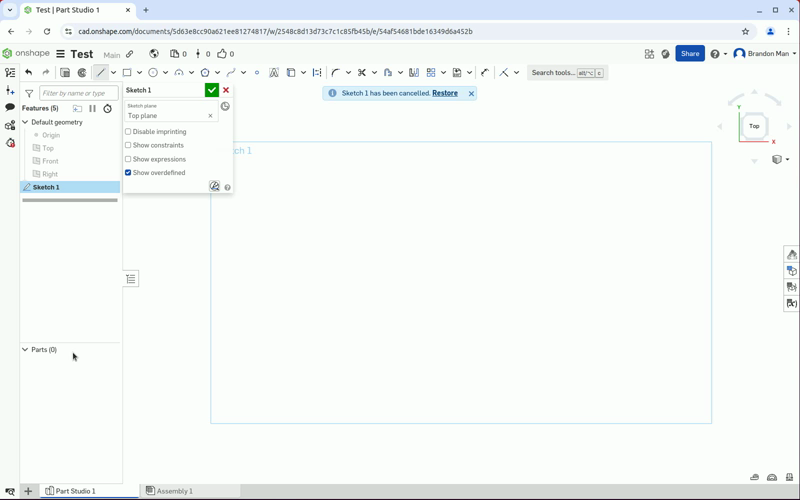
mouse_move(460, 282)
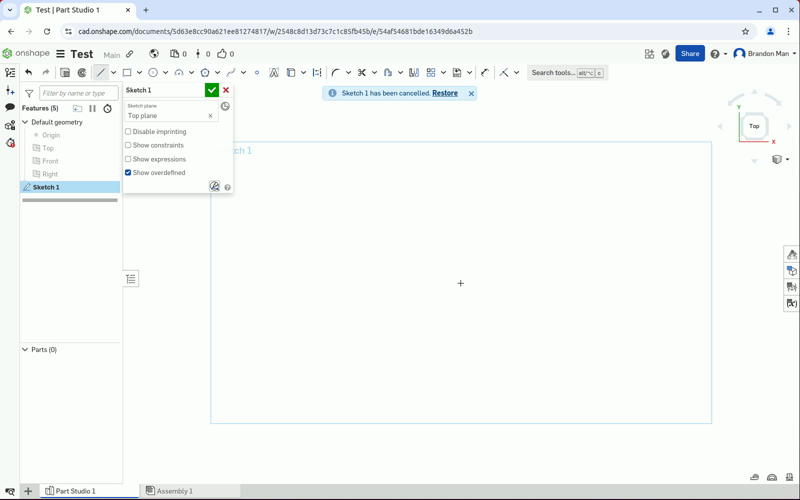
click(460, 282)
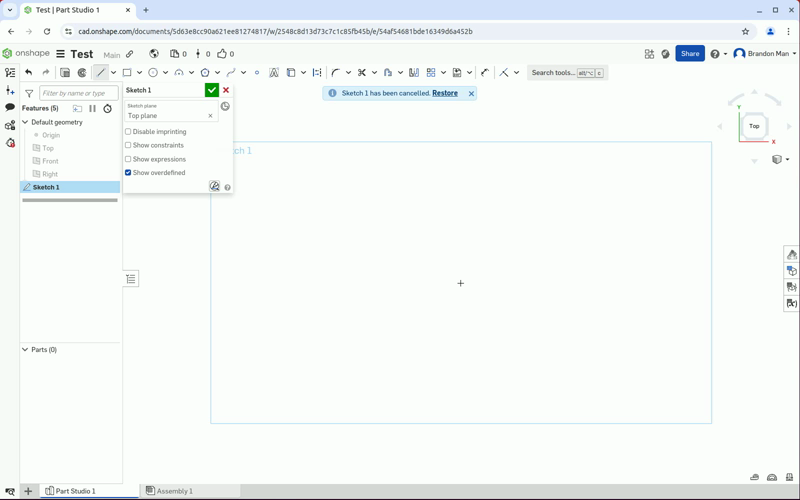
key_up(shift)
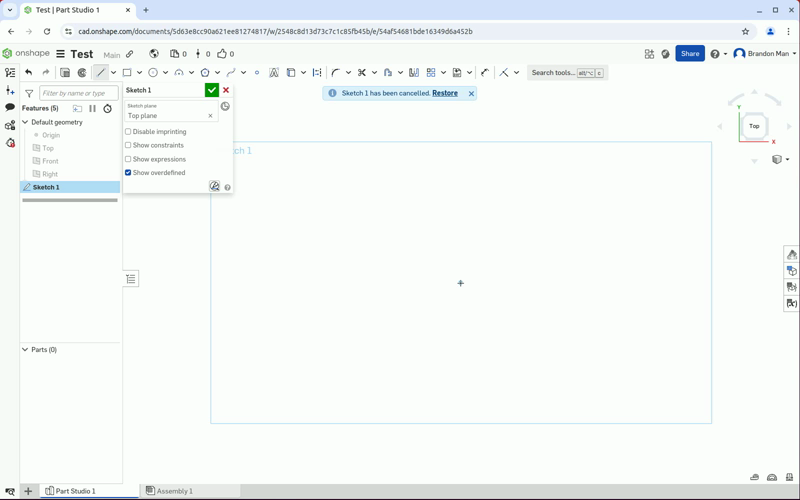
key_down(shift)
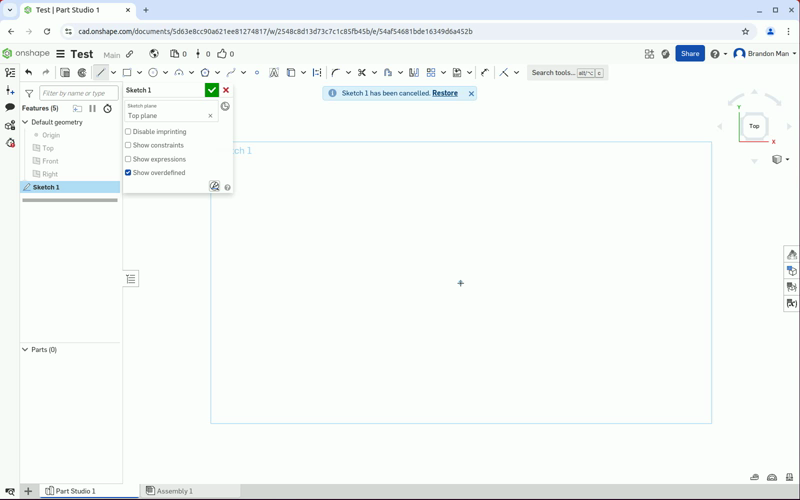
mouse_move(490, 282)
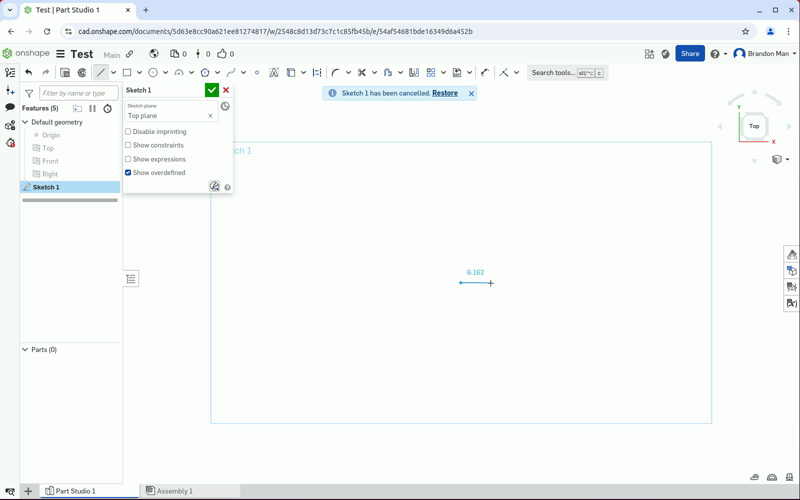
mouse_move(517, 282)
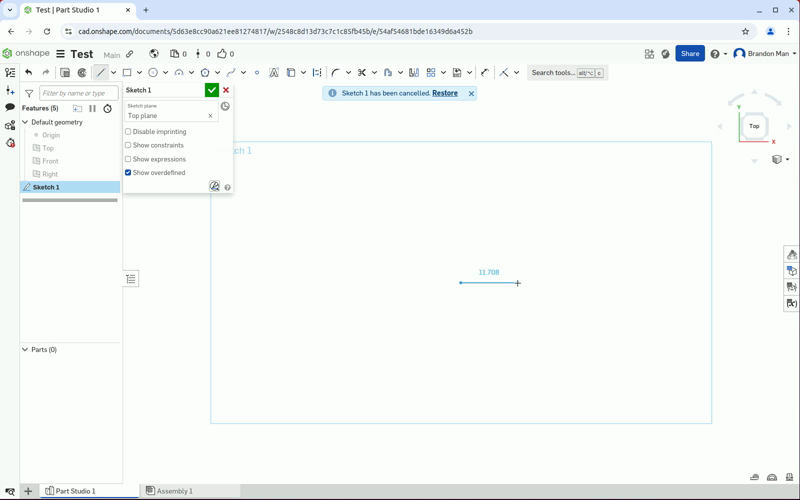
click(517, 282)
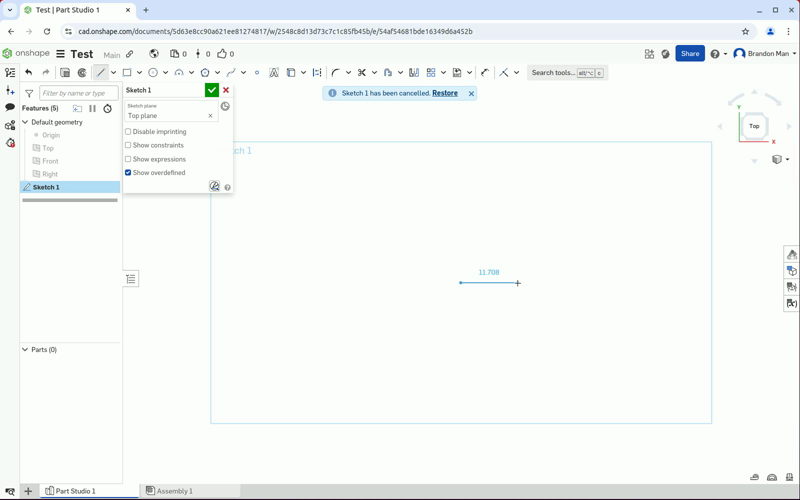
key_up(shift)
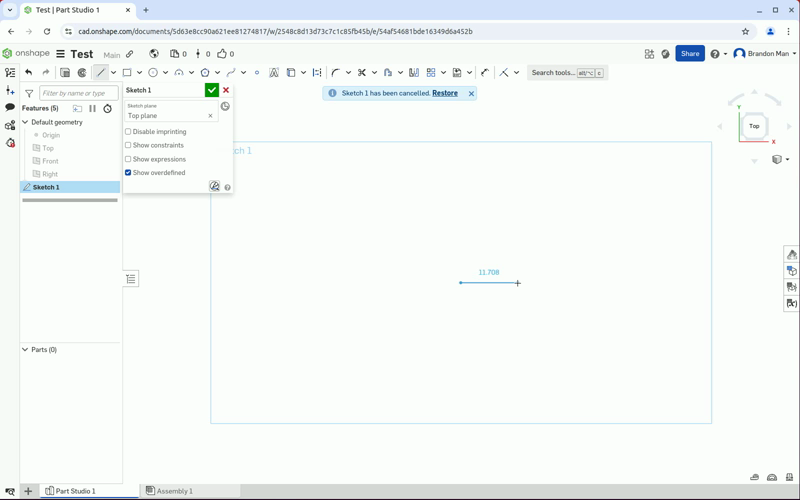
key_down(shift)
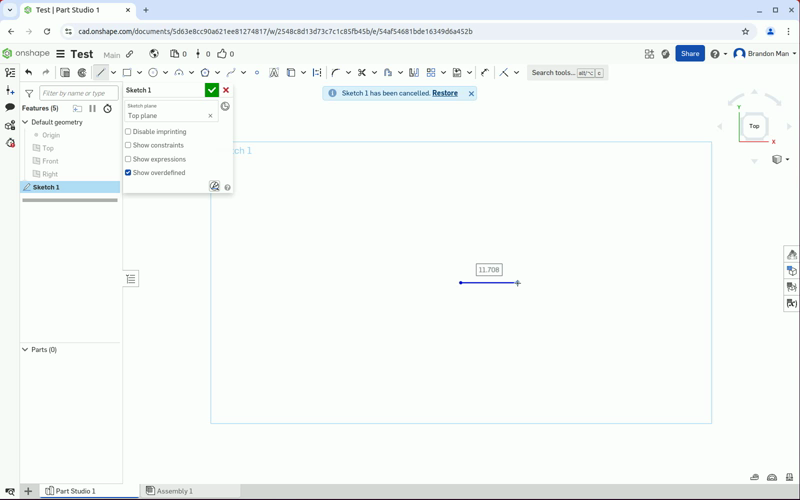
mouse_move(547, 282)
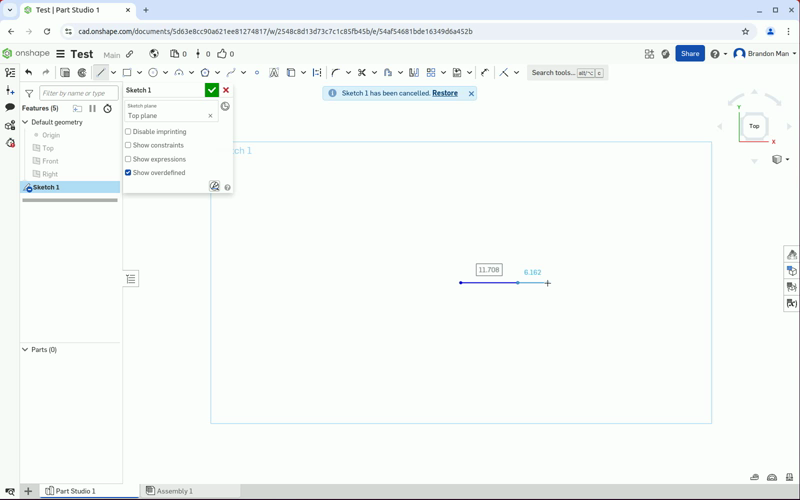
mouse_move(517, 245)
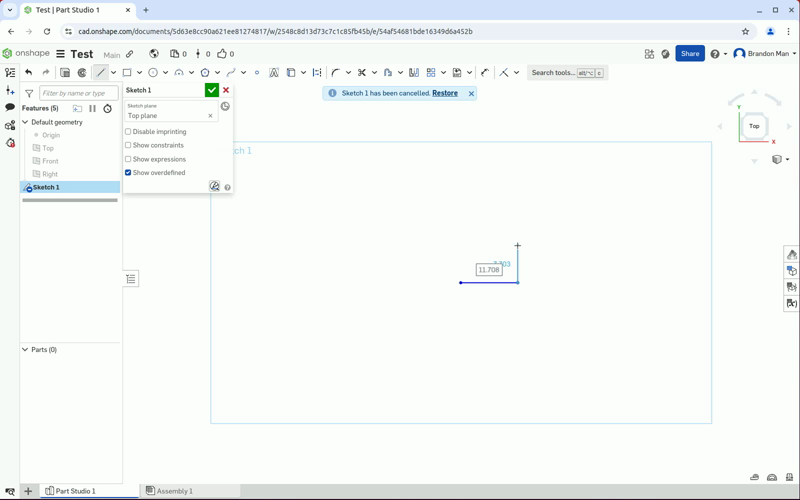
click(517, 245)
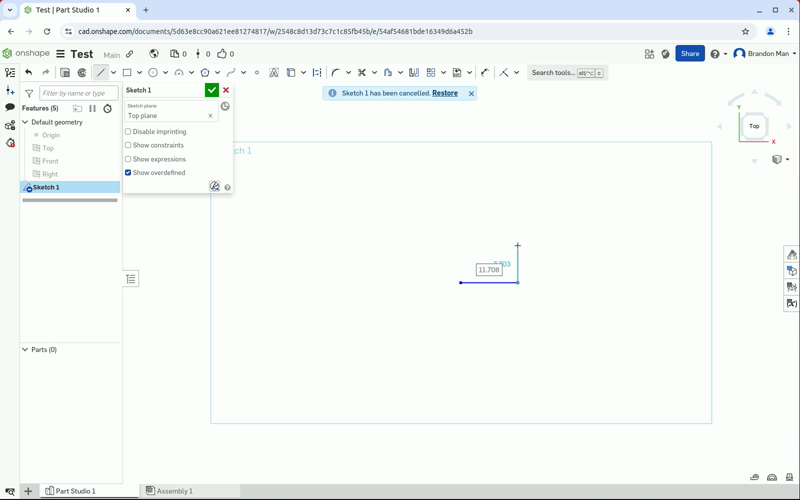
key_up(shift)
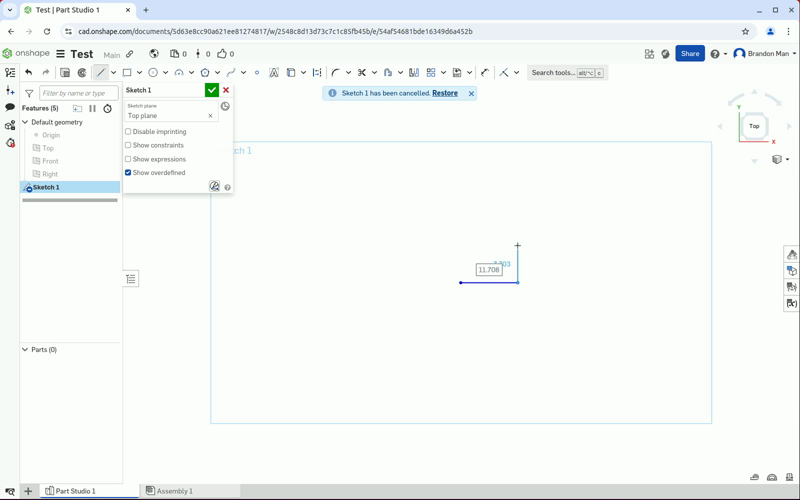
key_down(shift)
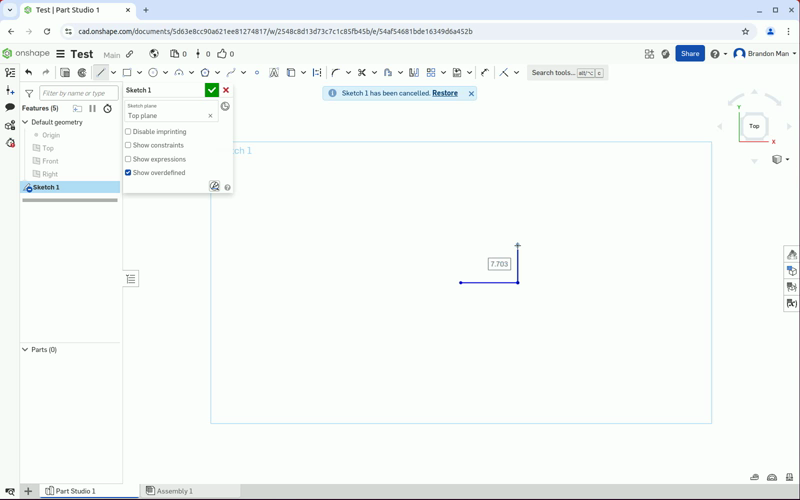
mouse_move(547, 245)
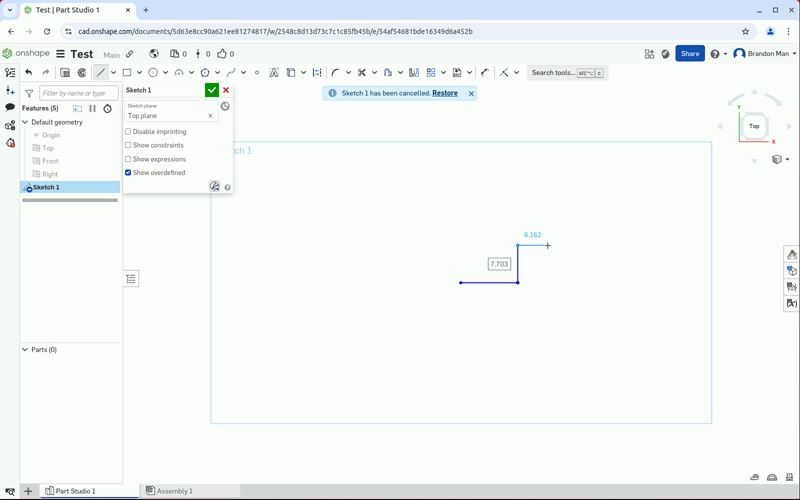
mouse_move(573, 245)
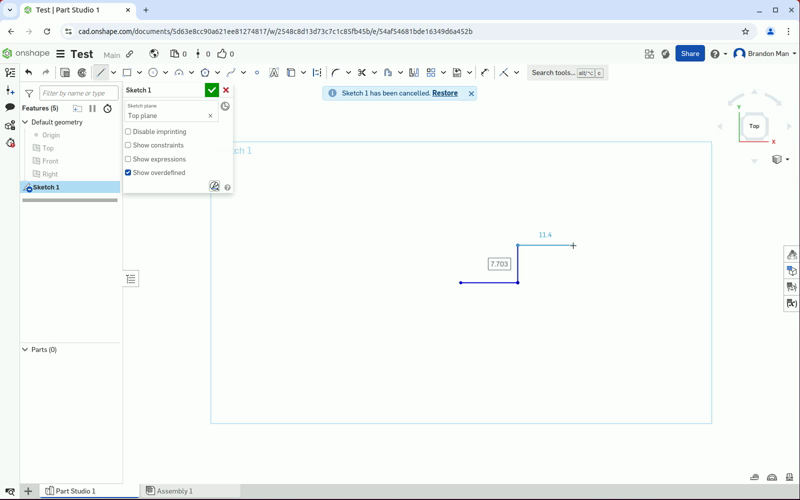
click(573, 245)
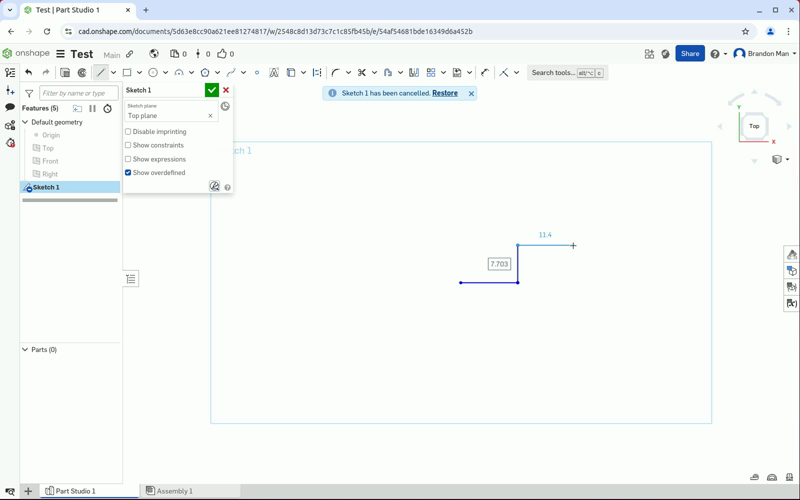
key_up(shift)
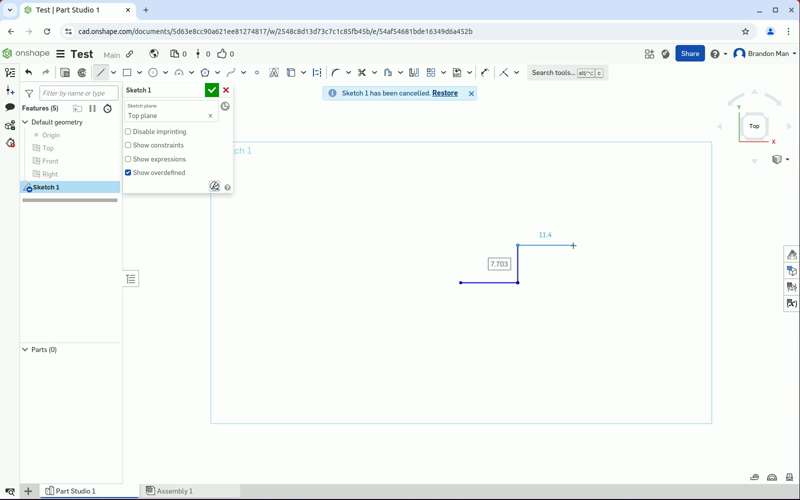
key_down(shift)
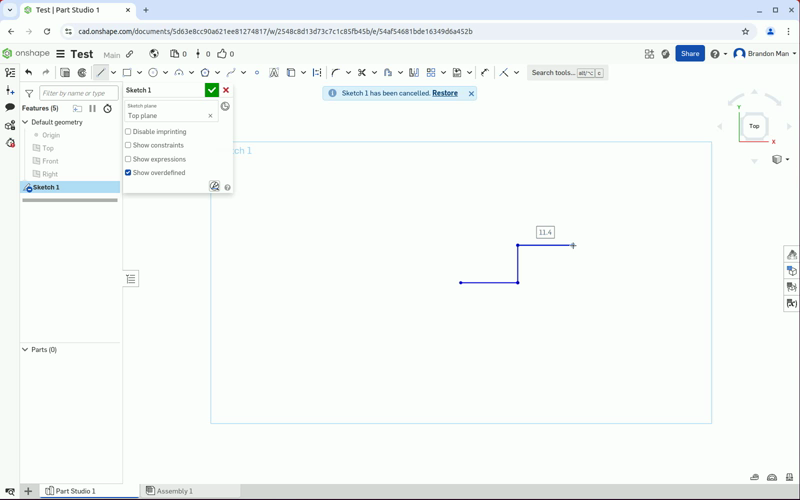
mouse_move(589, 245)
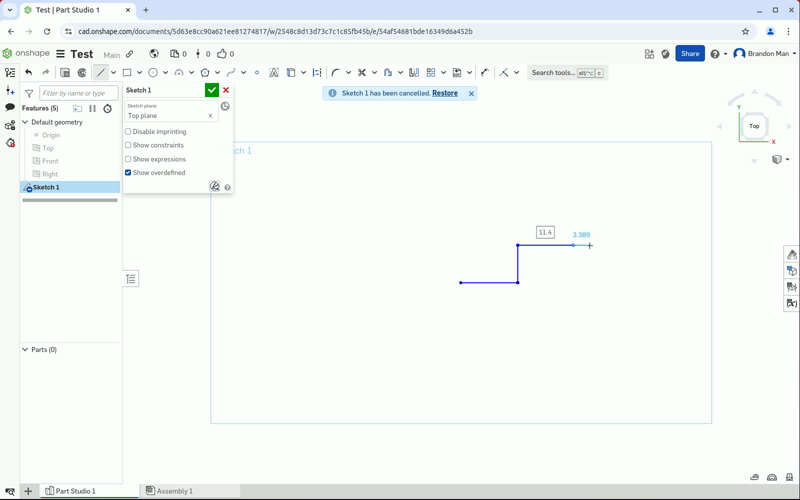
mouse_move(573, 208)
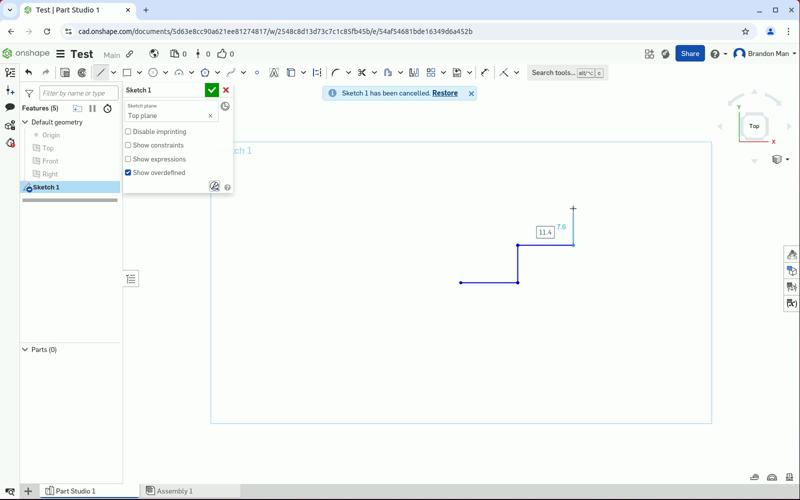
click(573, 208)
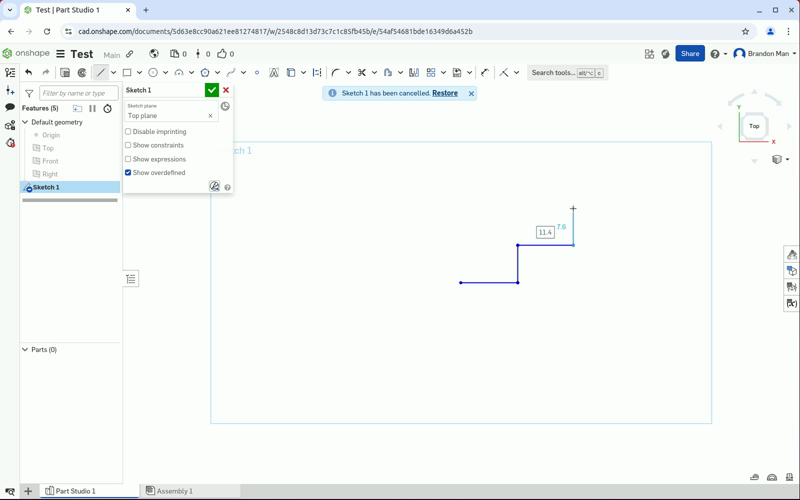
key_up(shift)
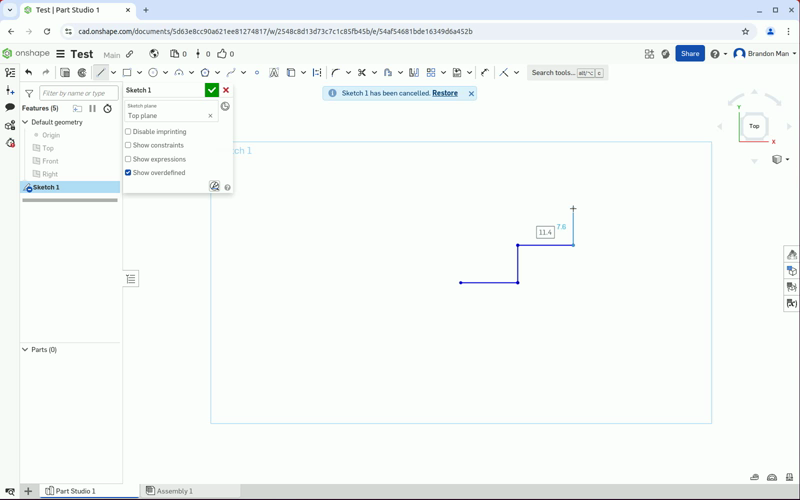
key_down(shift)
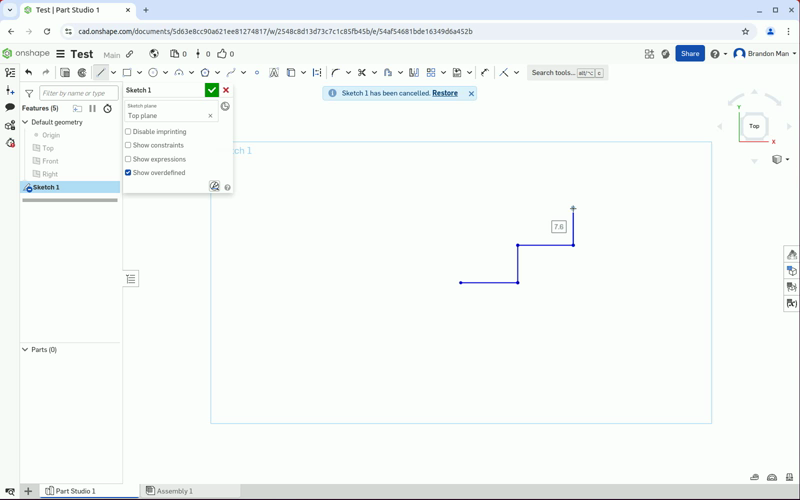
mouse_move(460, 208)
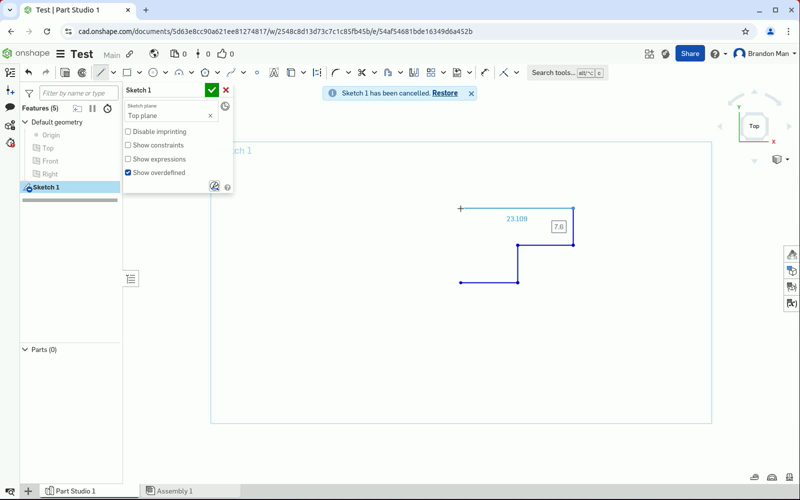
click(460, 208)
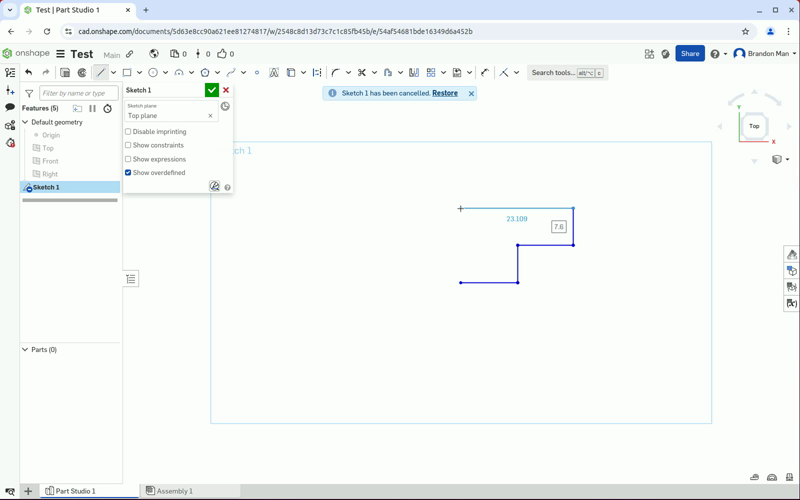
key_up(shift)
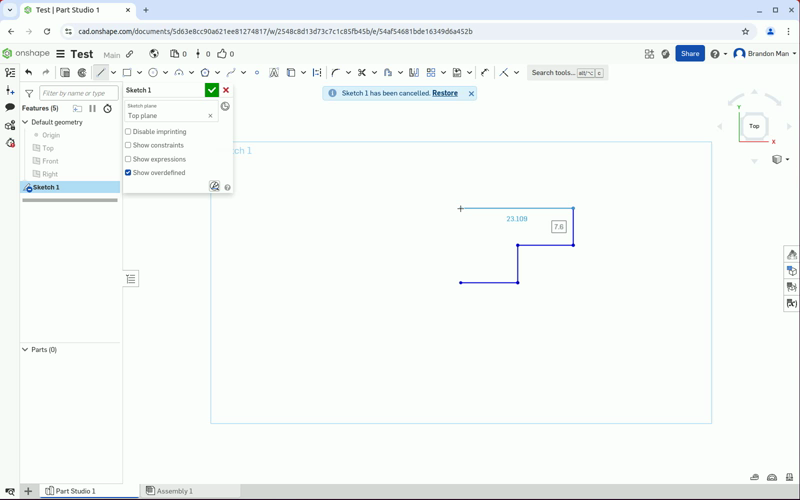
key_down(shift)
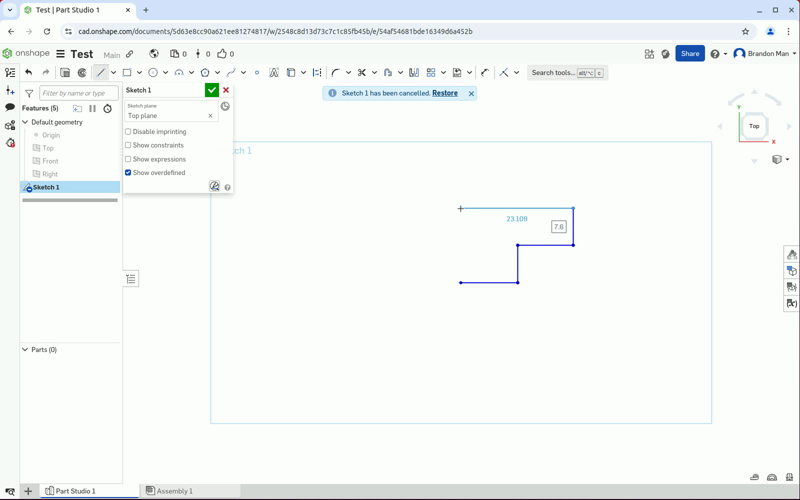
mouse_move(460, 282)
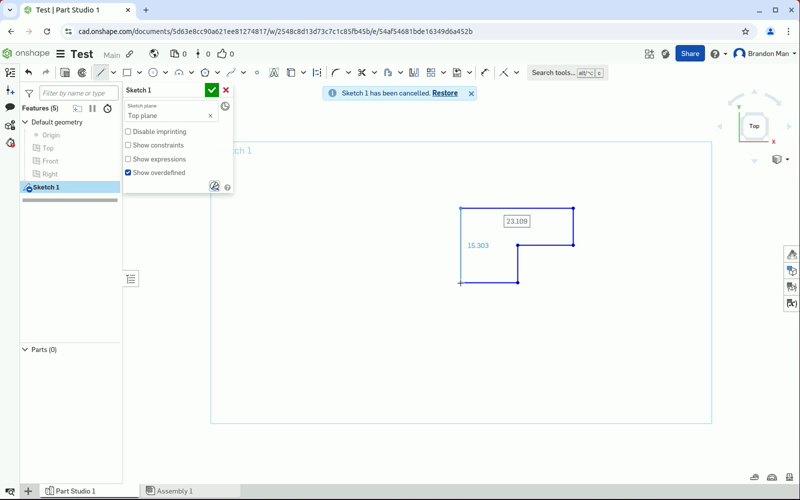
key_up(shift)
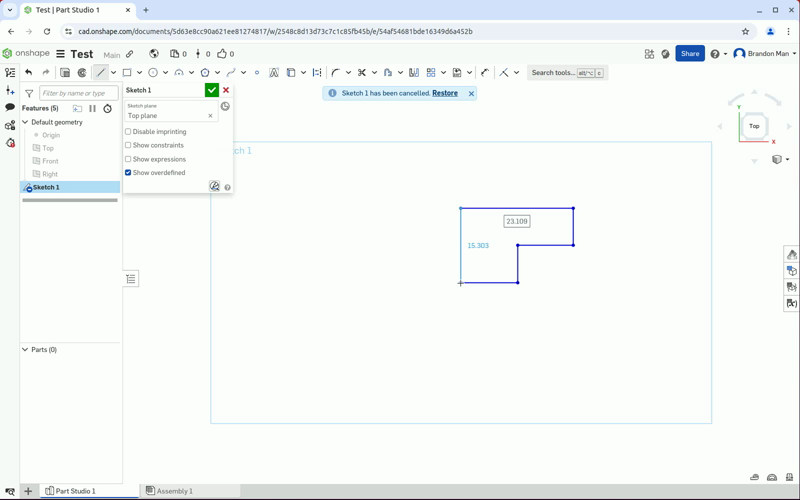
click(460, 282)
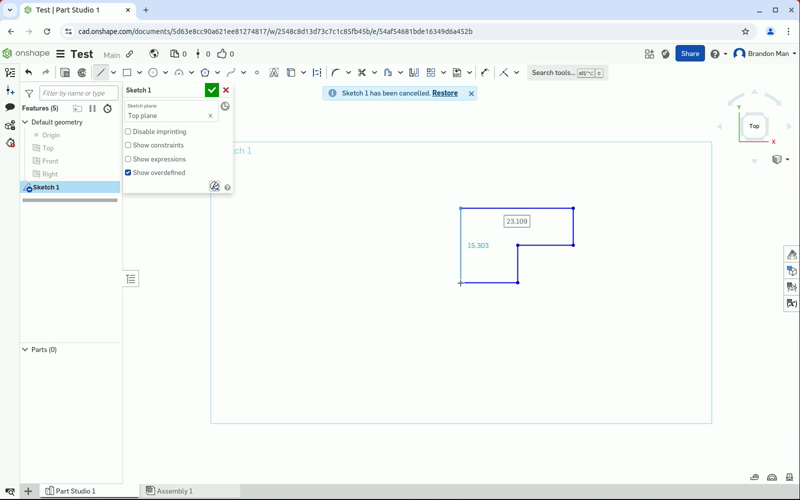
key(esc)
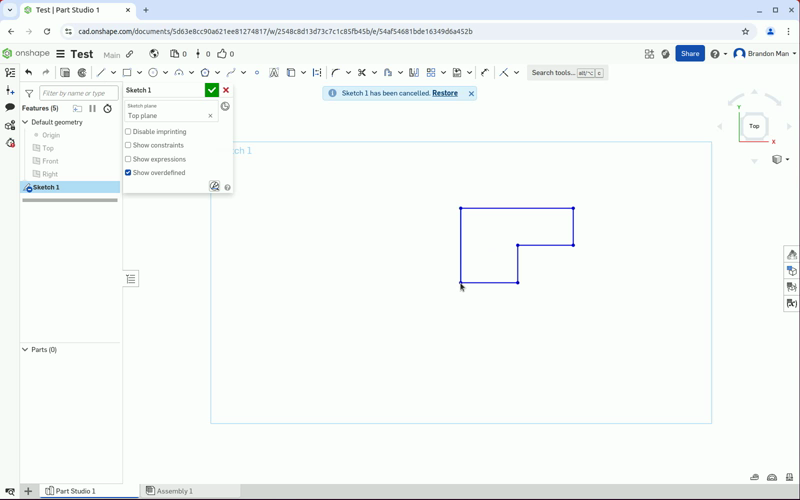
mouse_move(484, 266)
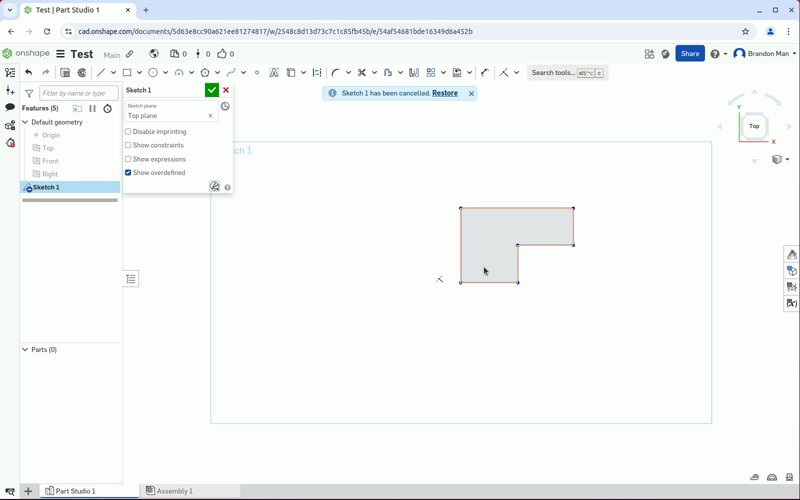
click(484, 266)
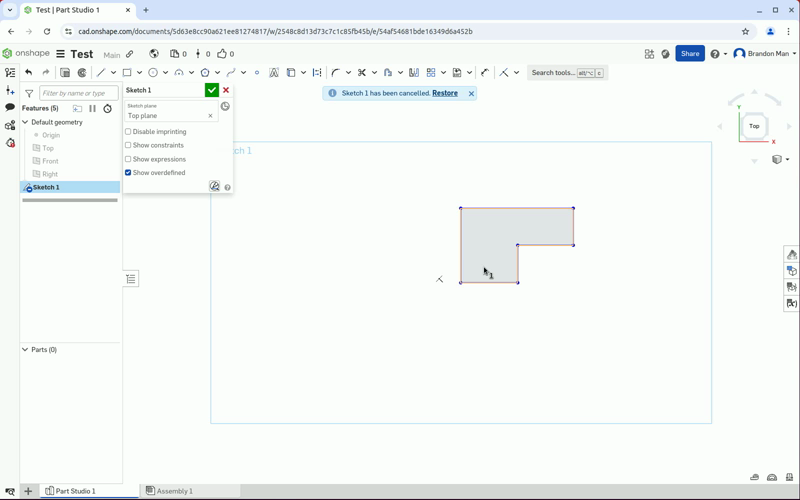
mouse_move(73, 352)
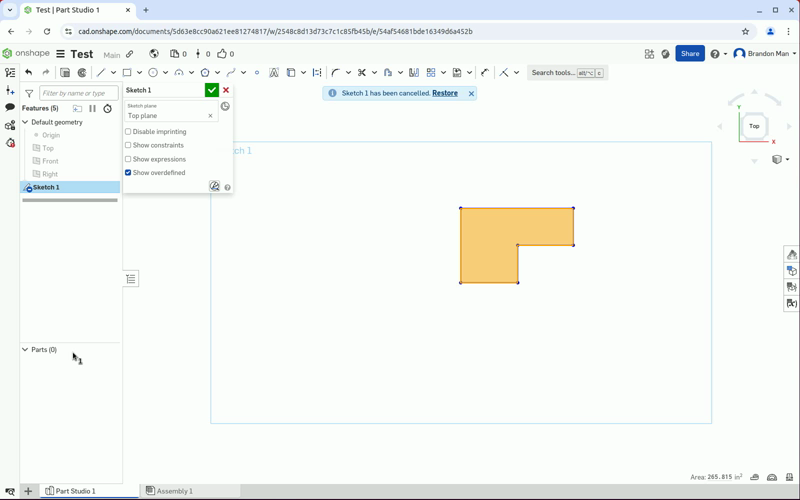
key(shift+y)
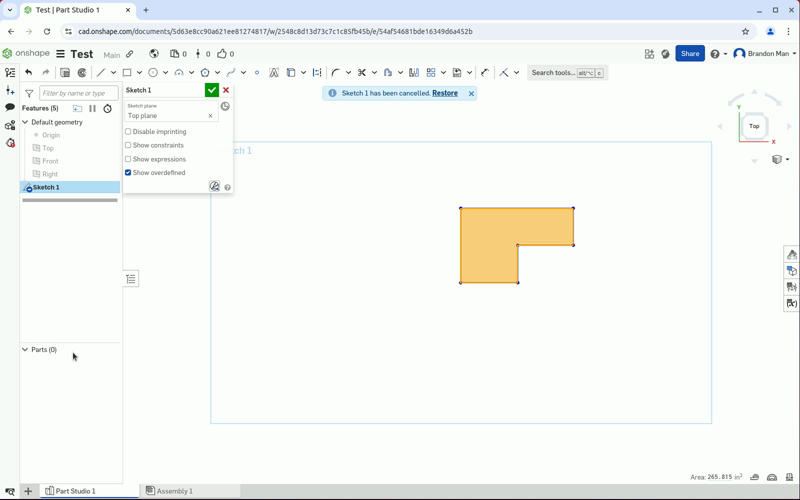
key(shift+e)
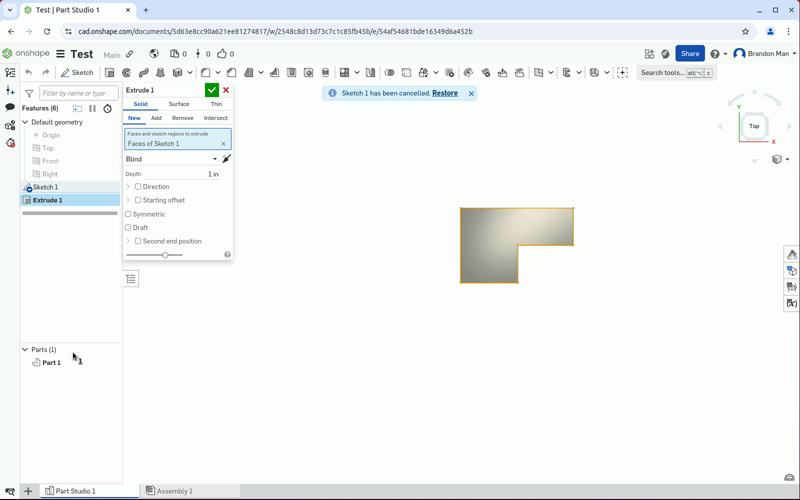
mouse_move(143, 106)
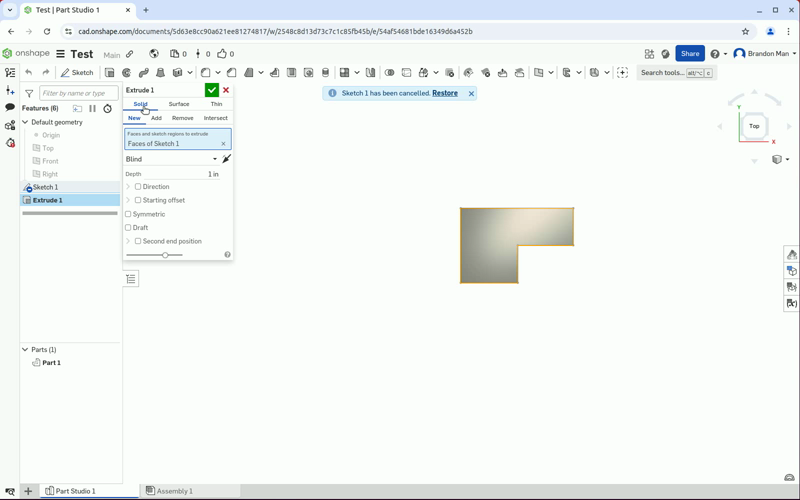
click(143, 106)
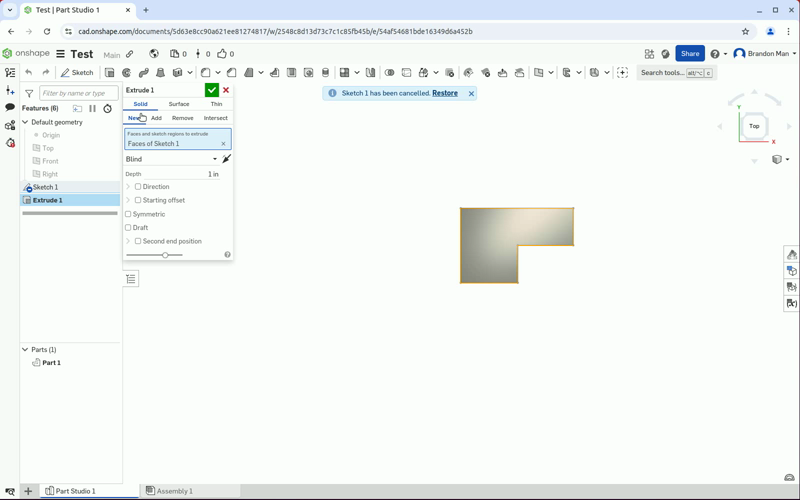
mouse_move(137, 120)
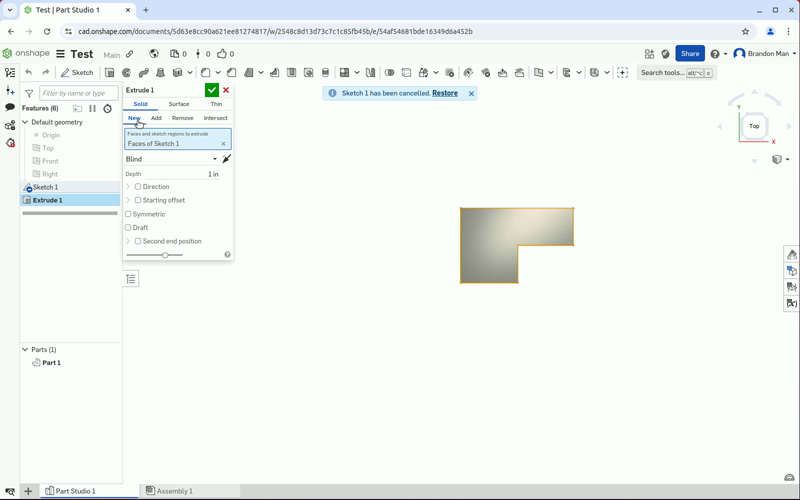
click(137, 120)
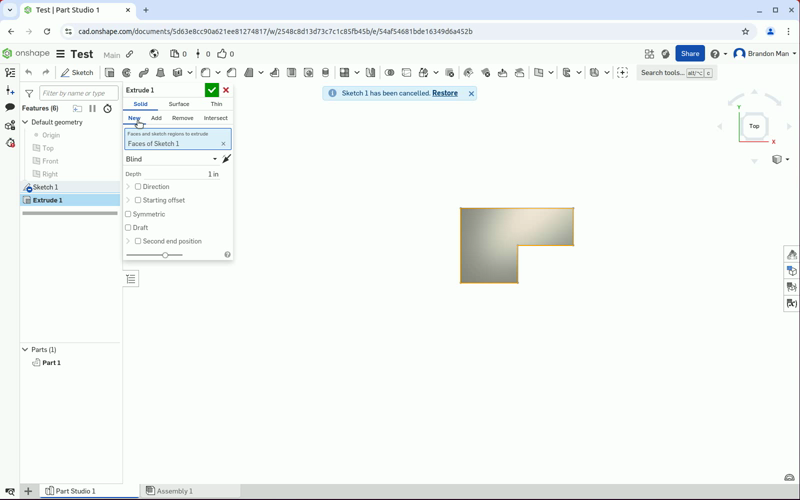
key(tab, 4)
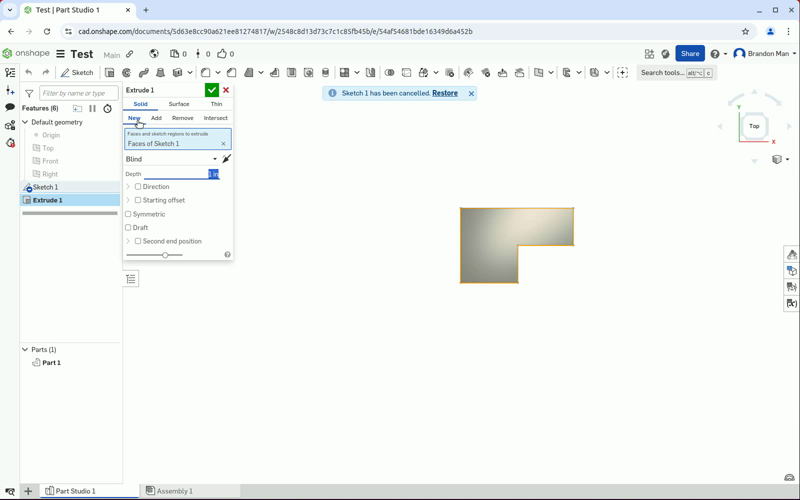
text(-7.703)
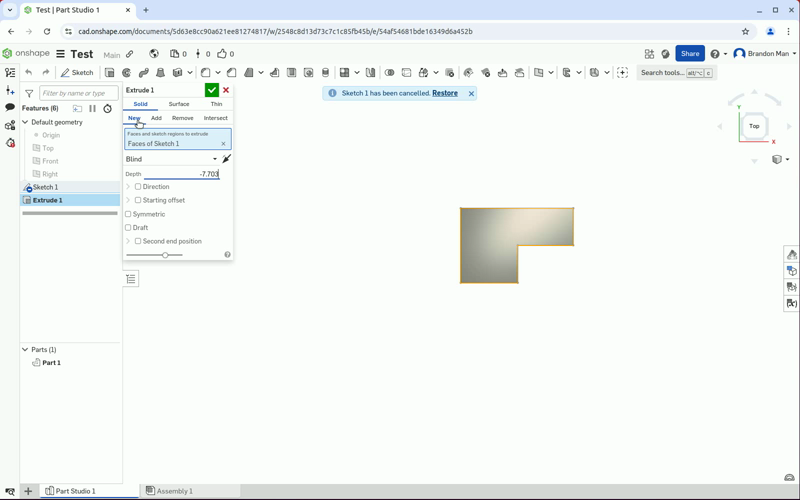
key(enter)
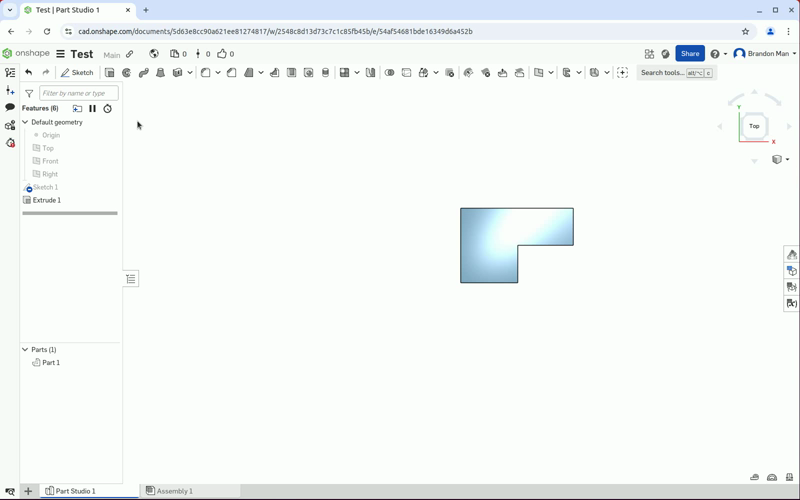
key(shift+h)
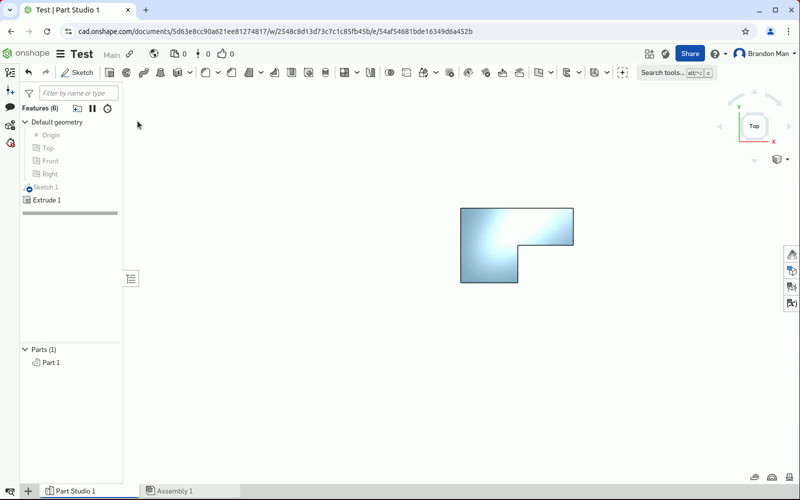
key(shift+h)
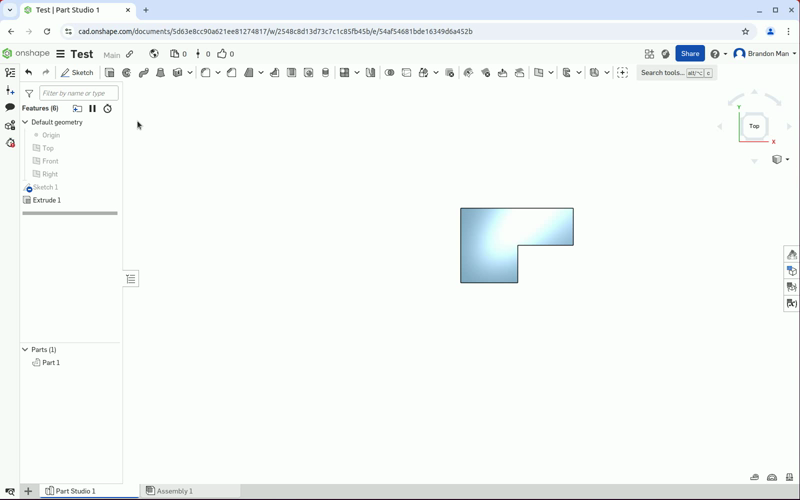
mouse_move(73, 189)
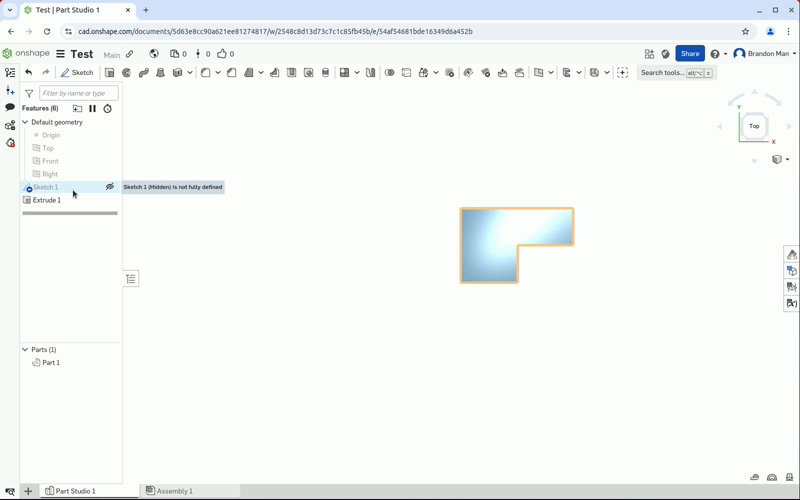
click(73, 189)
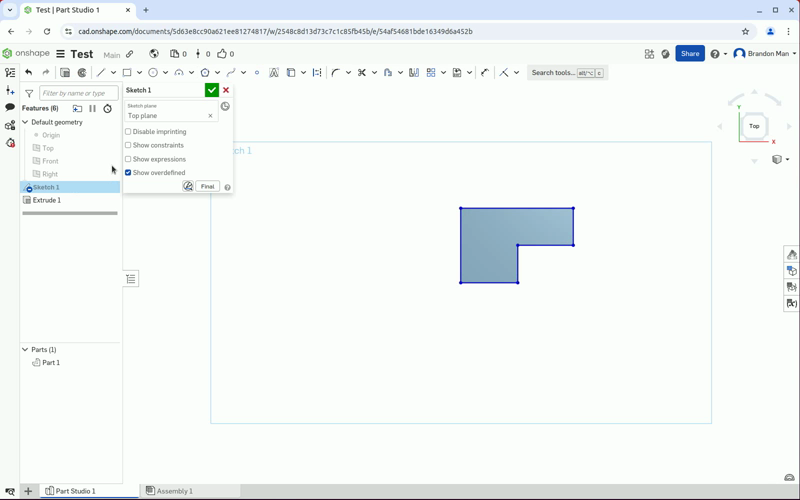
mouse_move(229, 92)
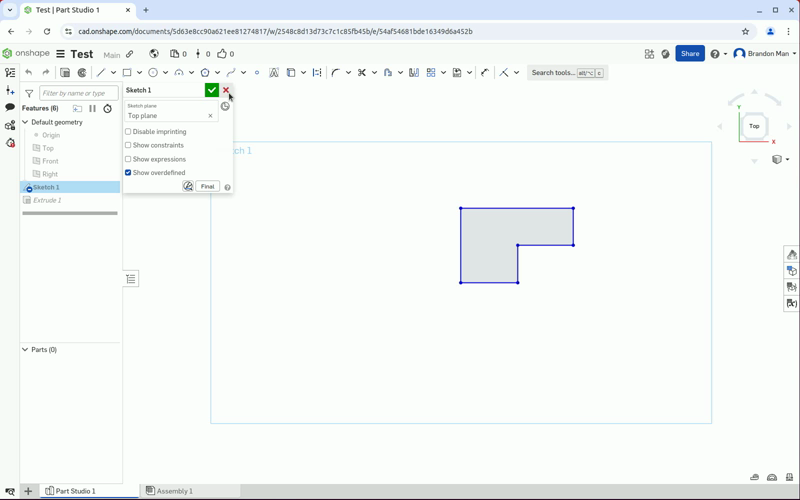
click(229, 92)
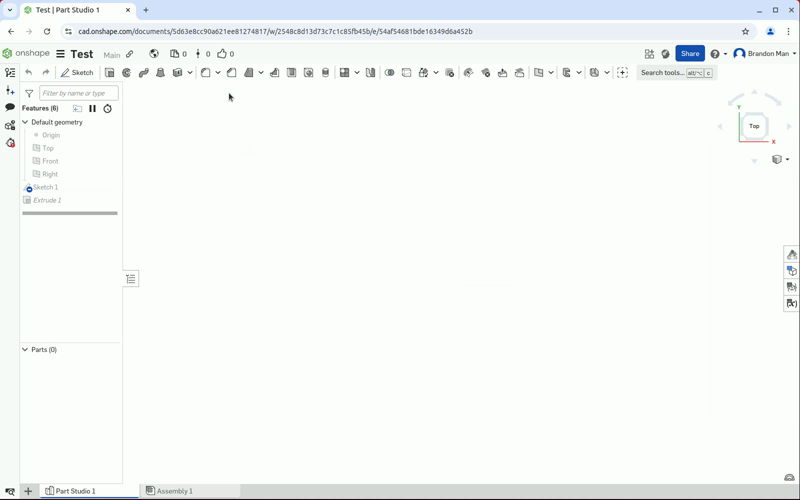
mouse_move(73, 352)
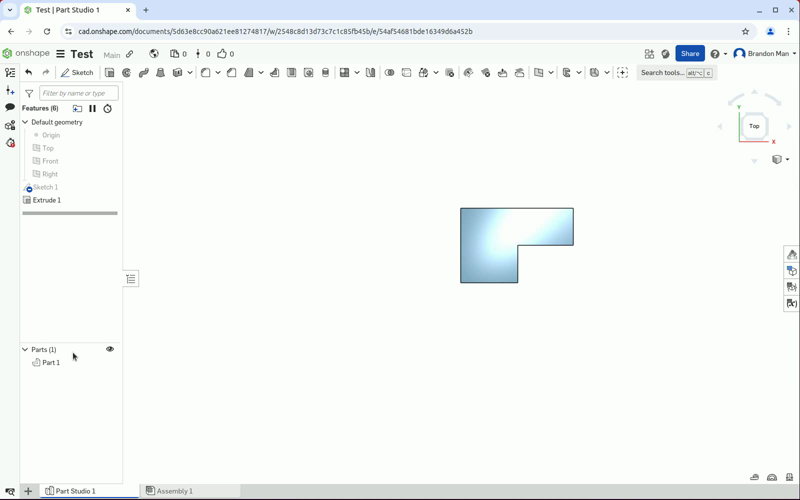
key(y)
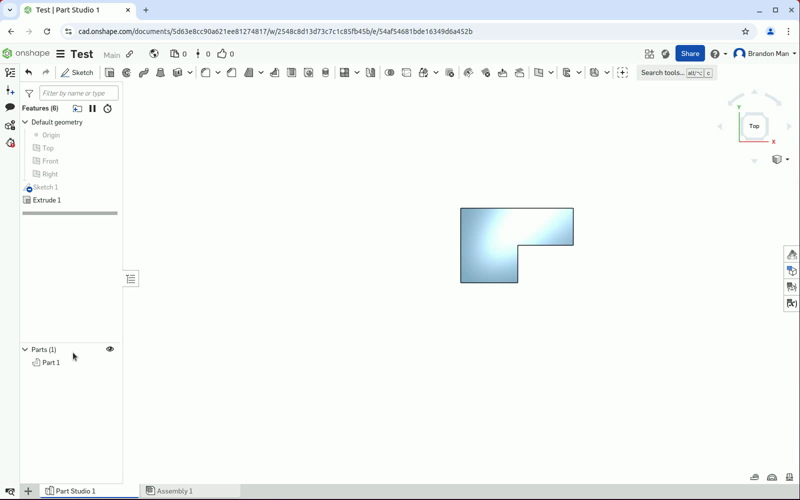
key(shift+p)
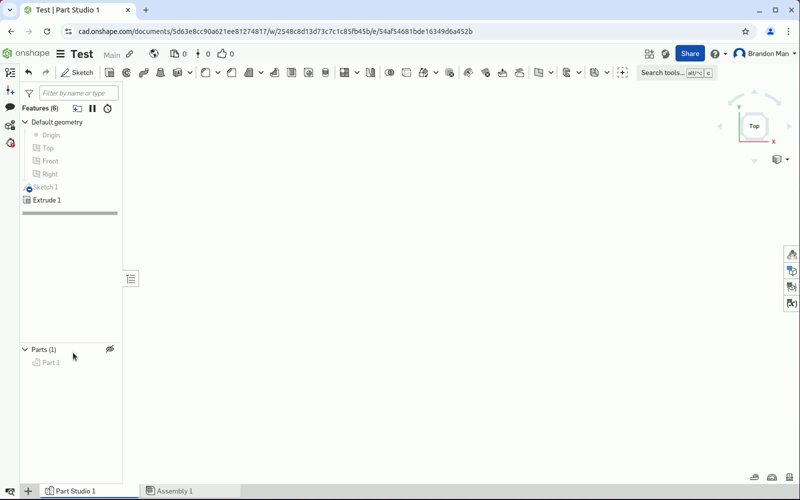
key(space)
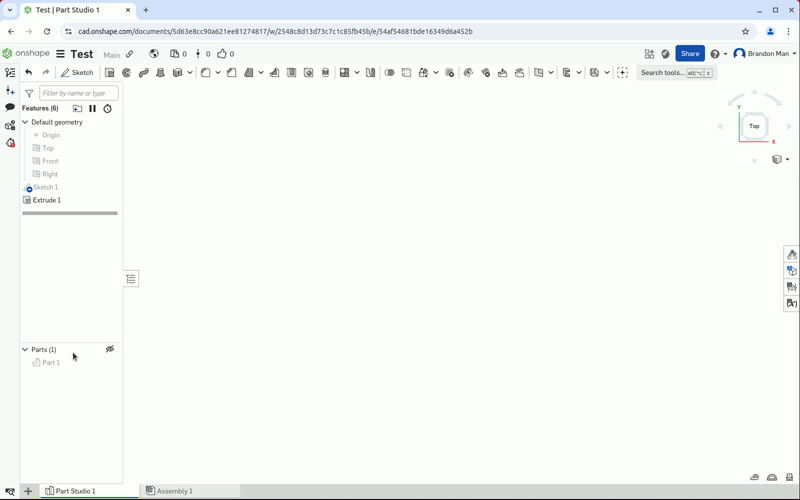
key_down(shift)
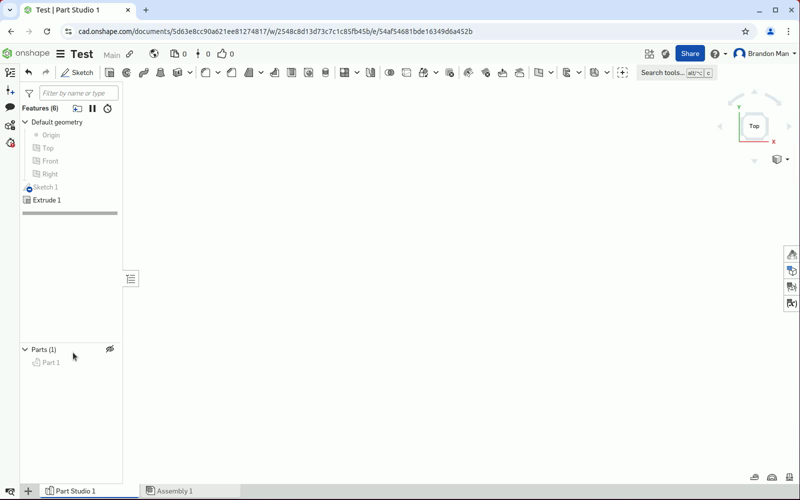
key(up)
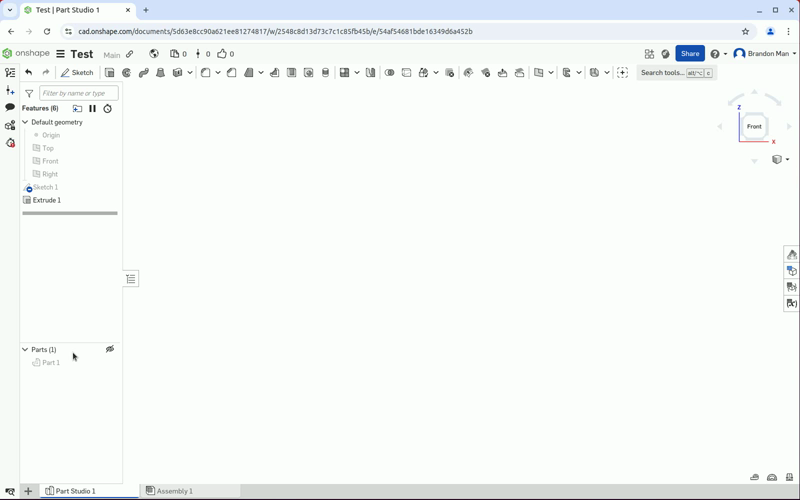
key_up(shift)
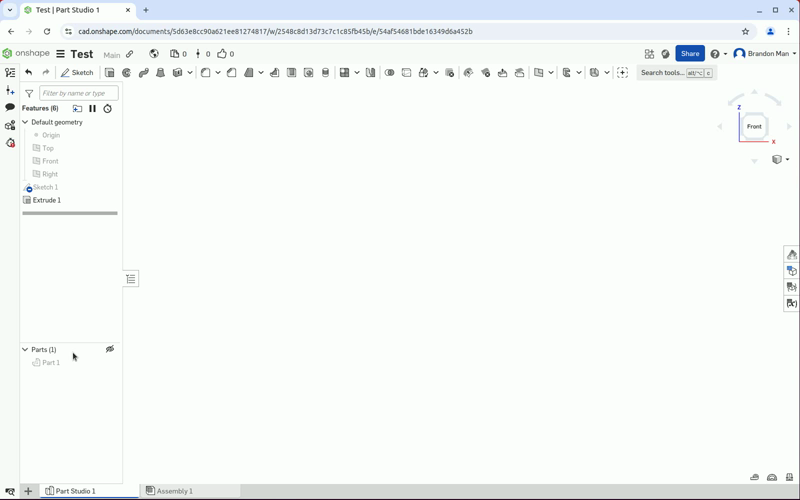
mouse_move(73, 352)
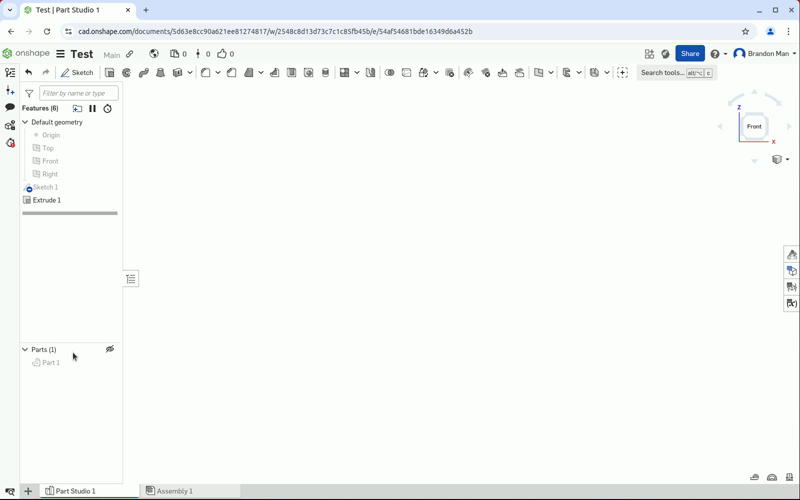
key(shift+y)
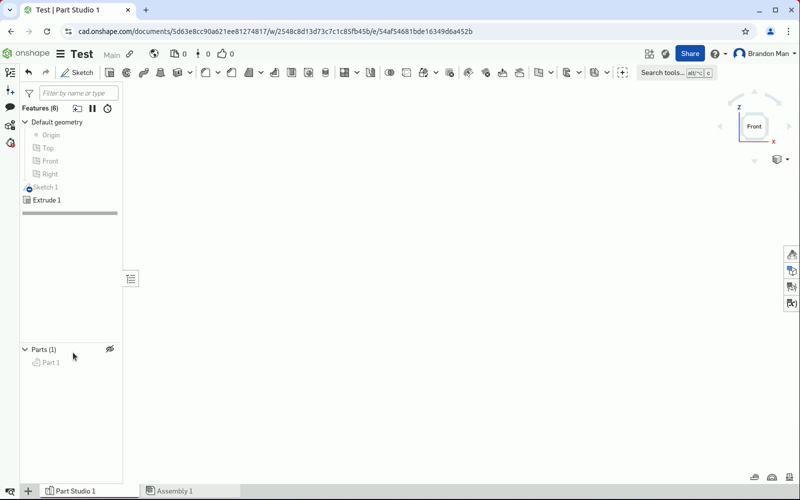
key(shift+s)
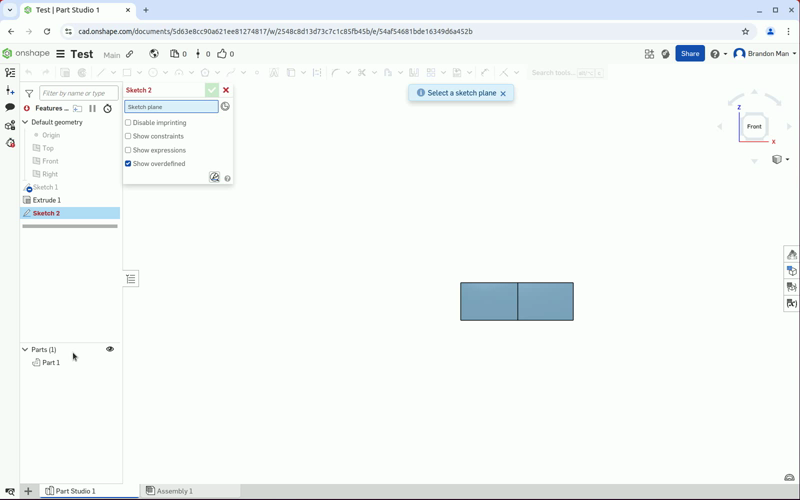
mouse_move(73, 163)
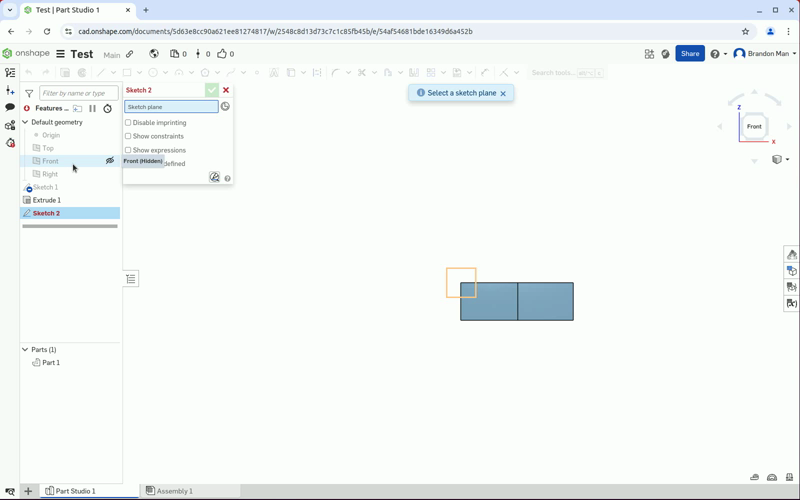
click(73, 163)
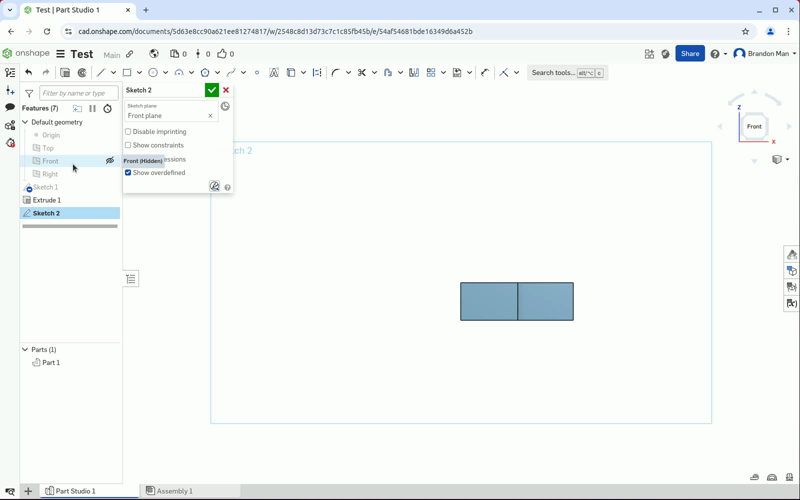
mouse_move(73, 352)
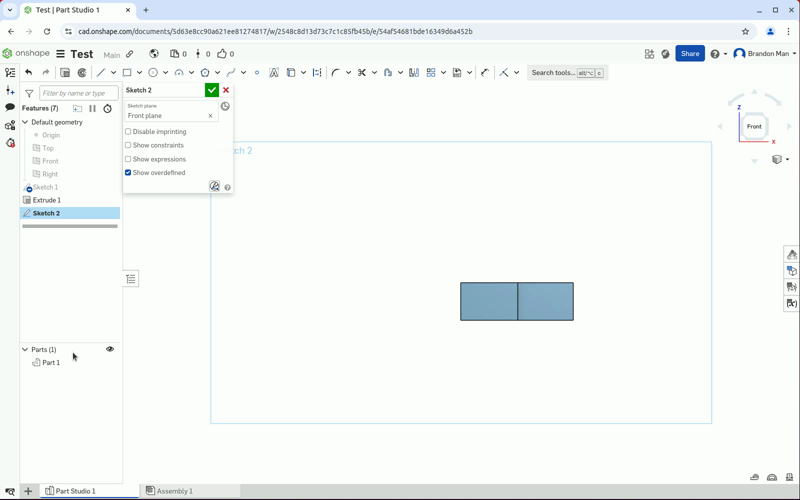
key(y)
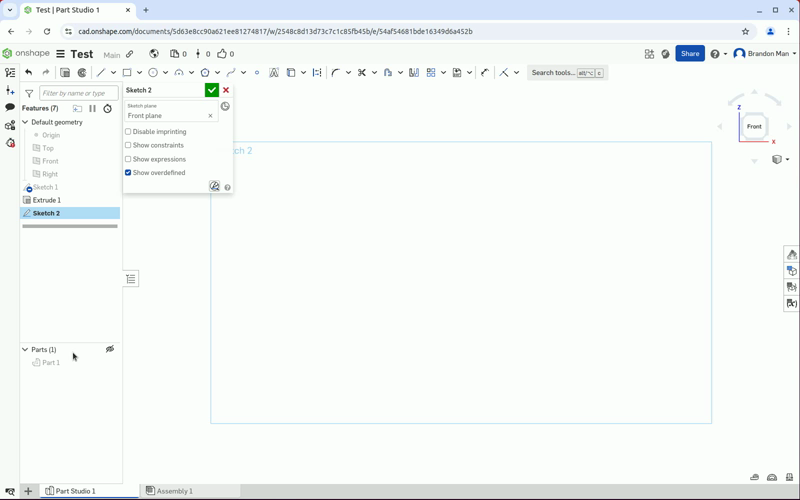
key(l)
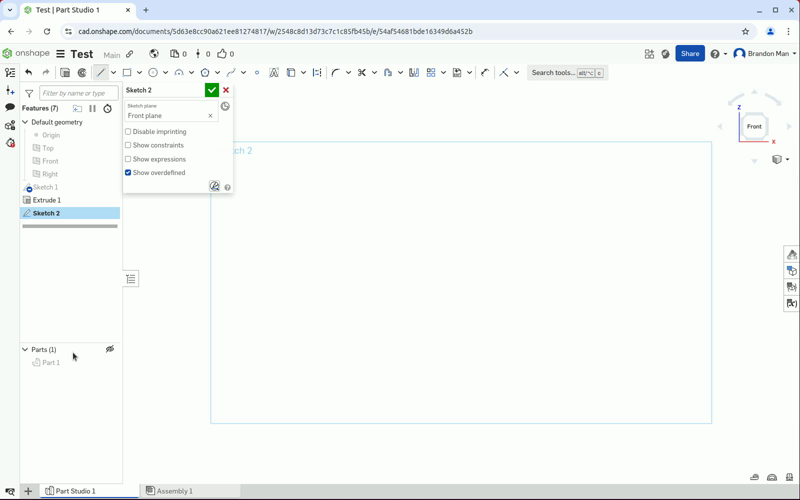
key_down(shift)
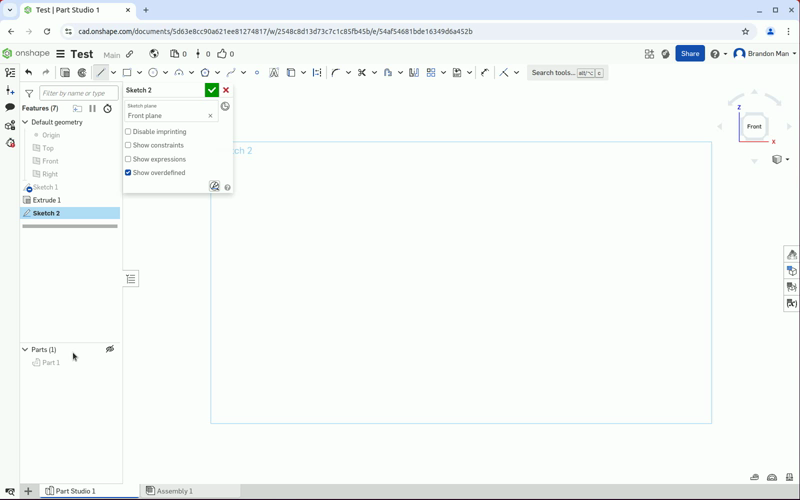
mouse_move(460, 282)
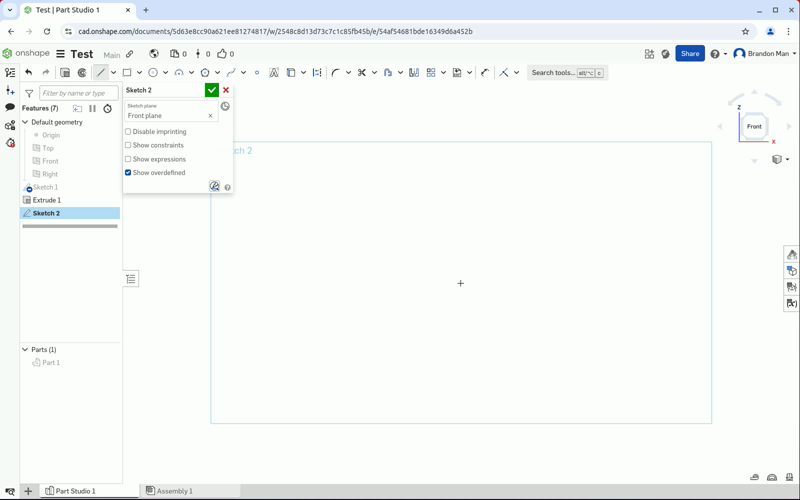
click(460, 282)
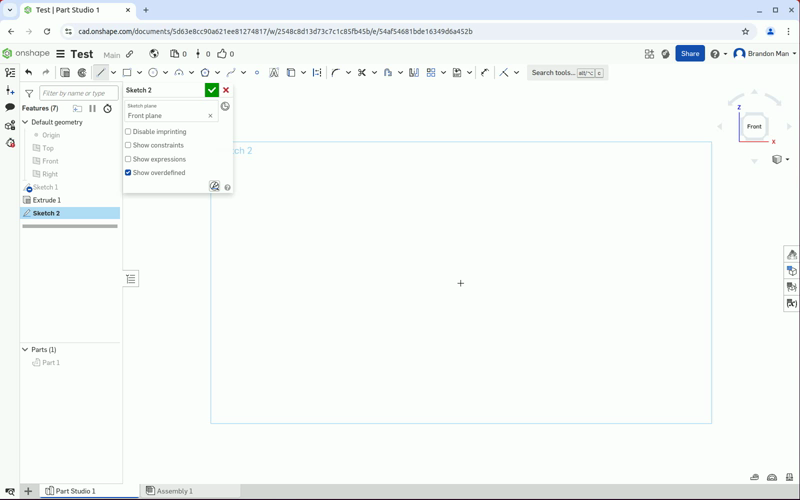
key_up(shift)
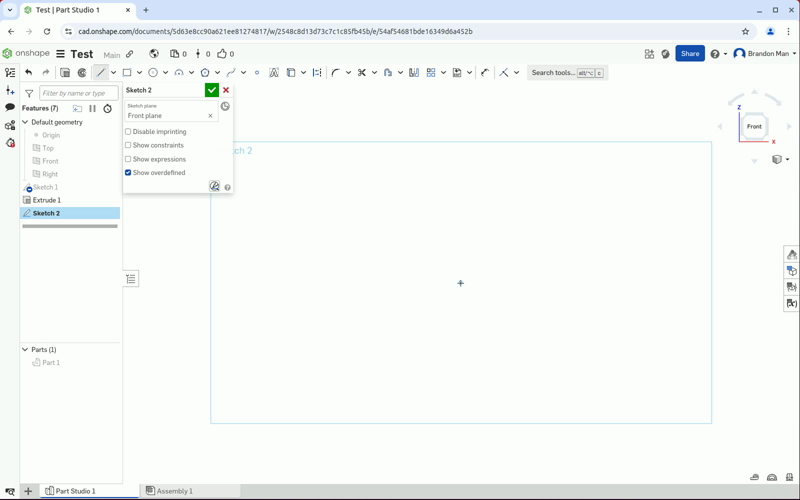
key_down(shift)
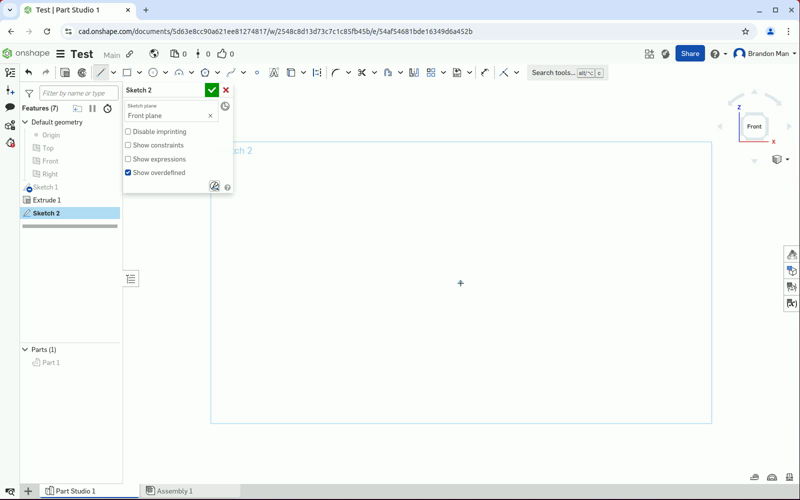
mouse_move(490, 282)
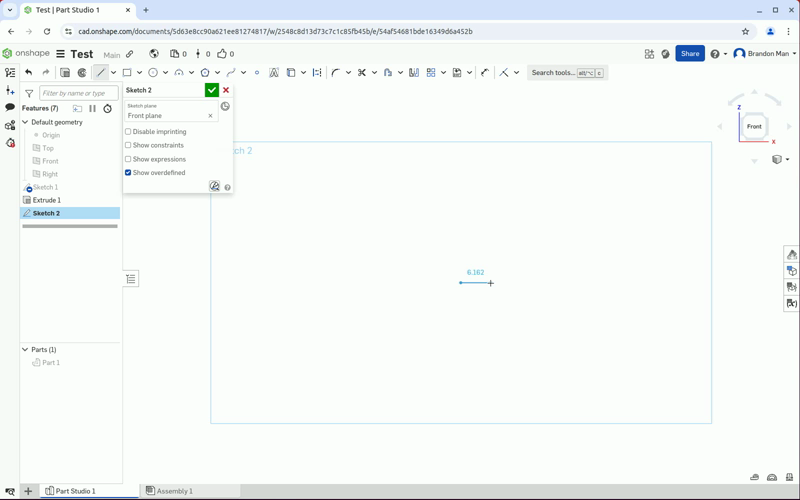
mouse_move(480, 282)
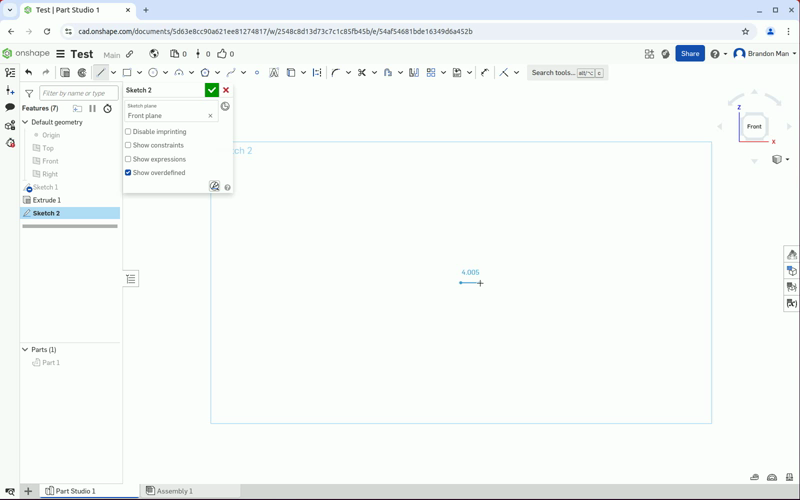
click(480, 282)
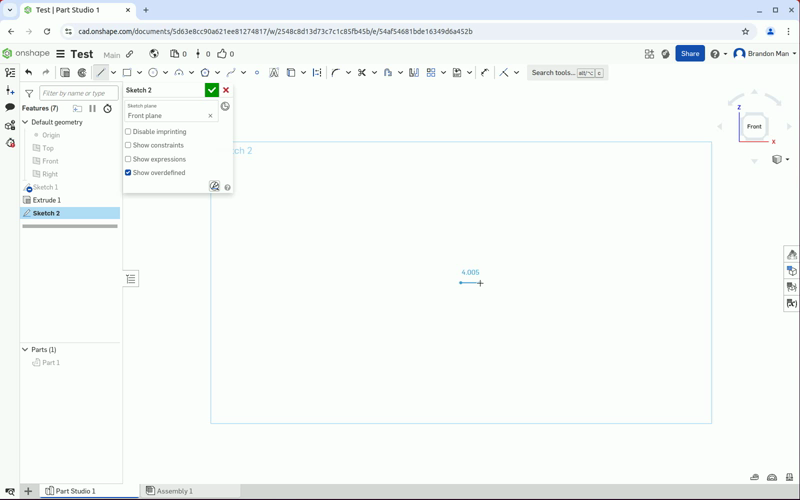
key_up(shift)
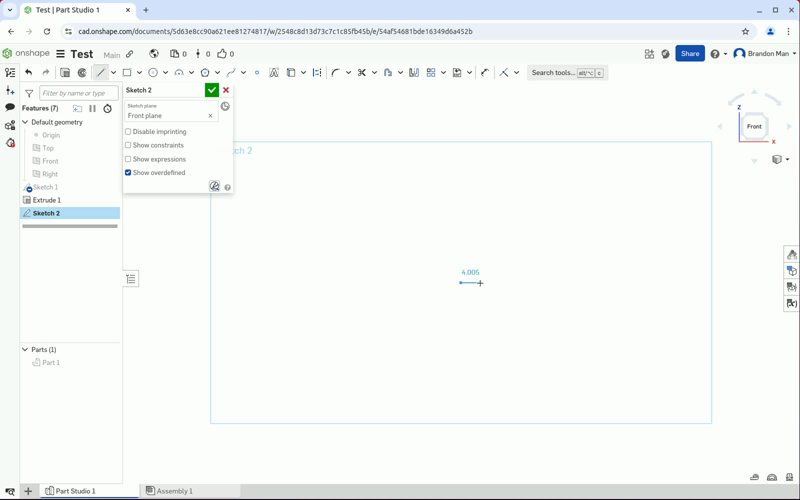
key_down(shift)
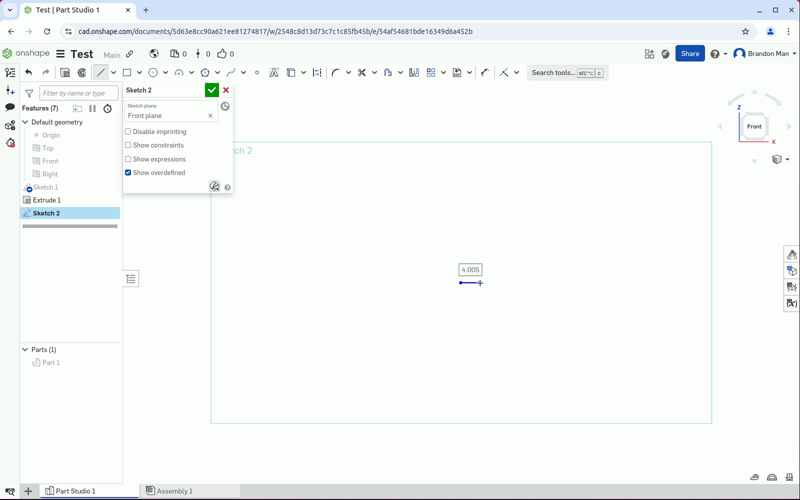
mouse_move(510, 282)
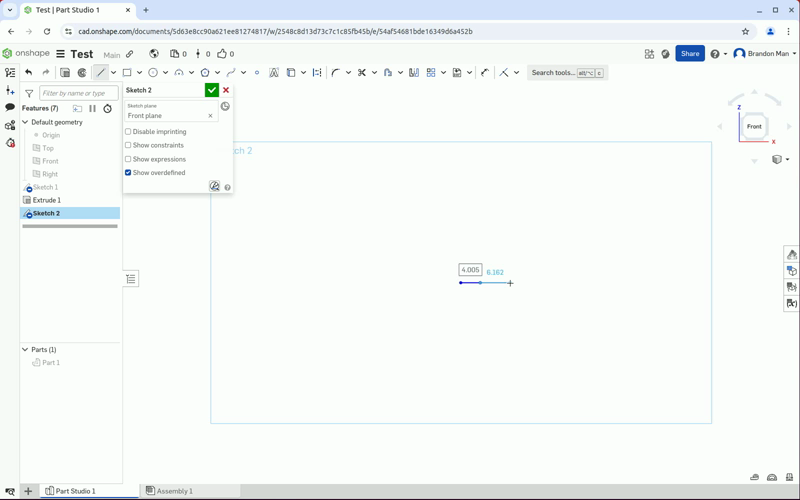
mouse_move(480, 244)
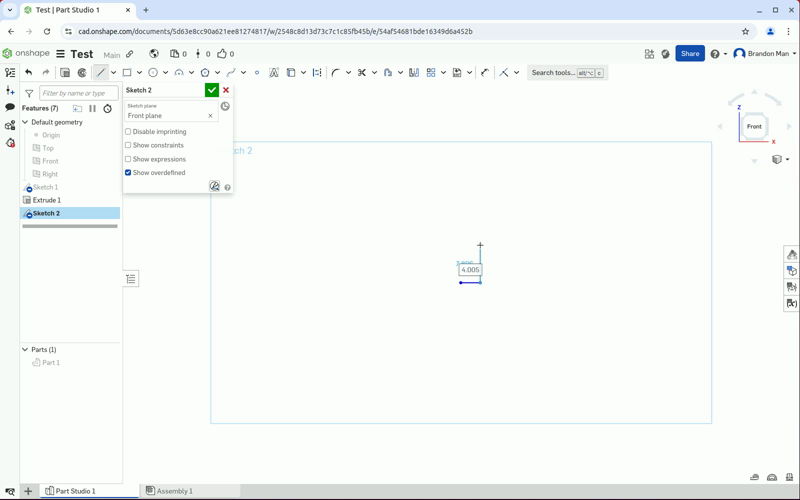
click(480, 244)
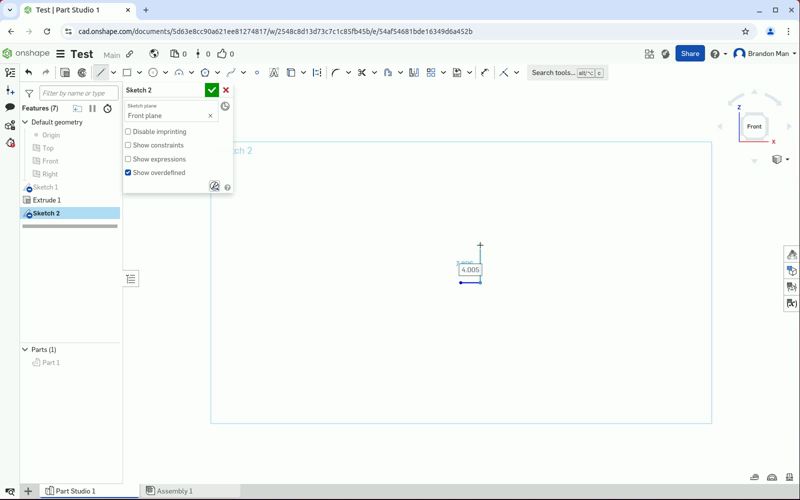
key_up(shift)
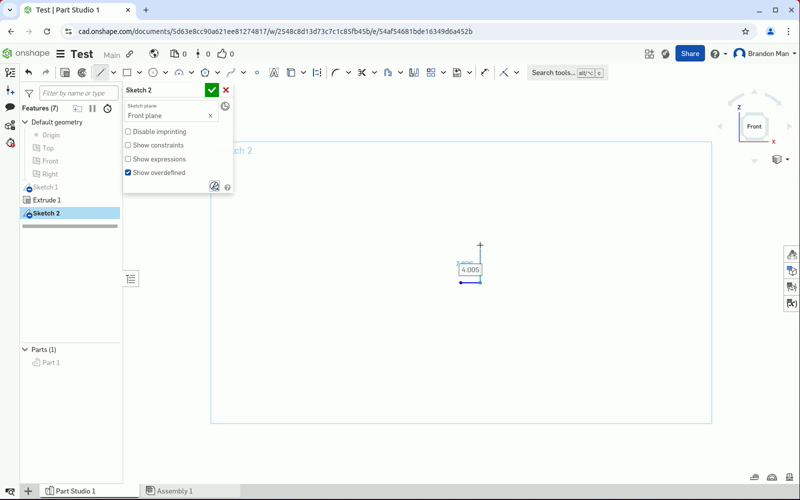
key_down(shift)
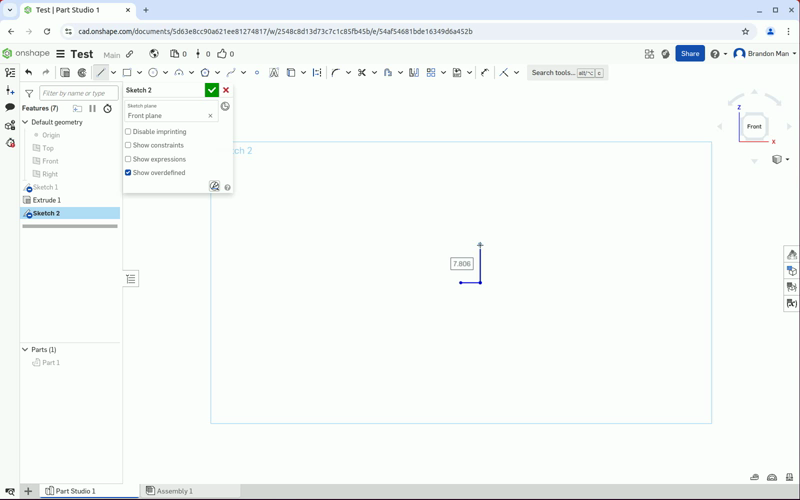
mouse_move(510, 244)
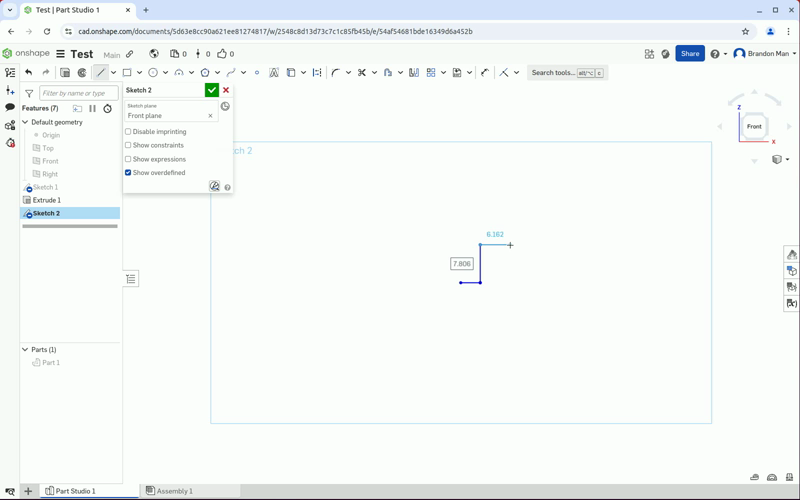
mouse_move(460, 244)
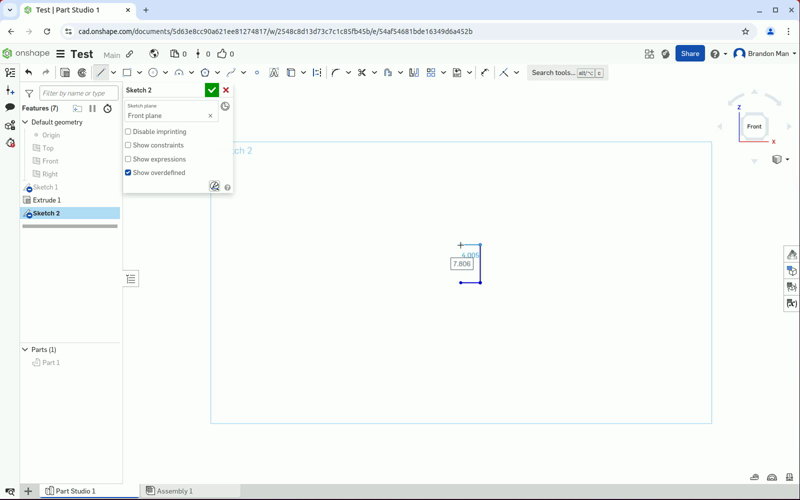
click(460, 244)
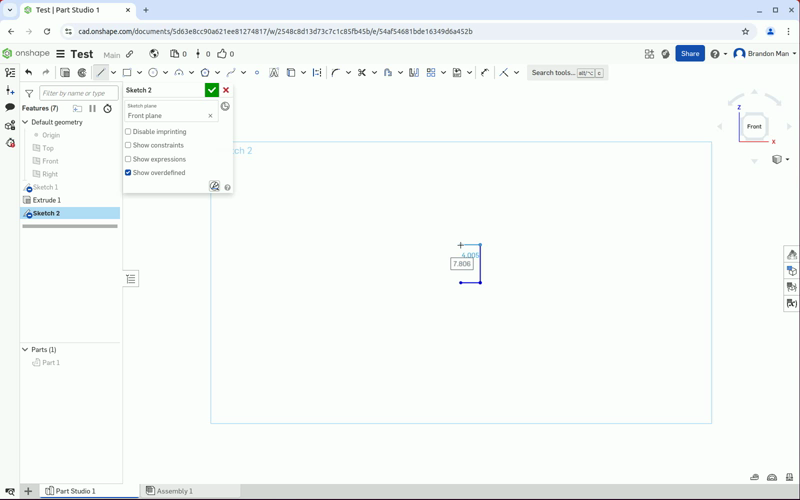
key_up(shift)
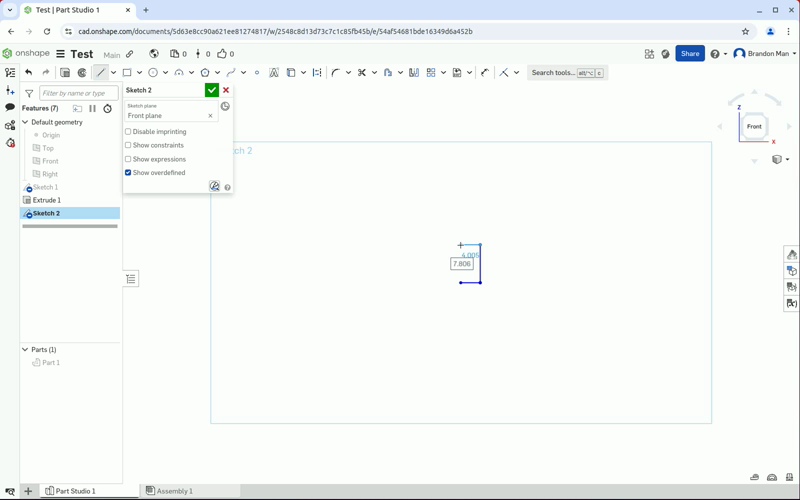
mouse_move(490, 244)
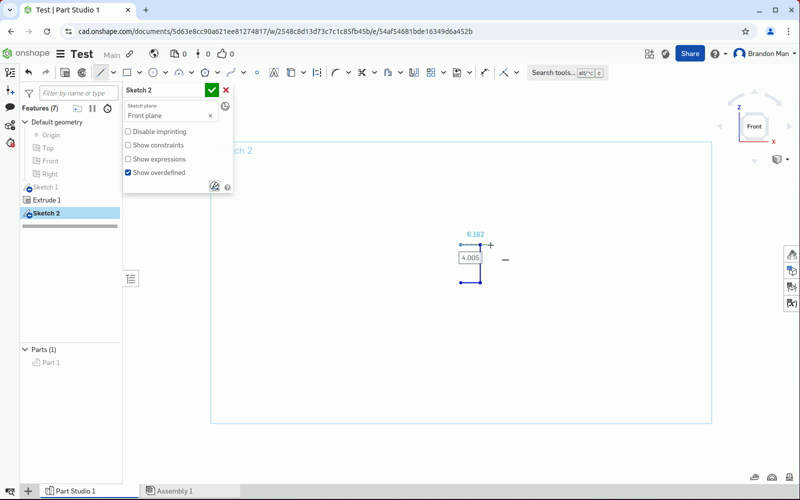
key_down(shift)
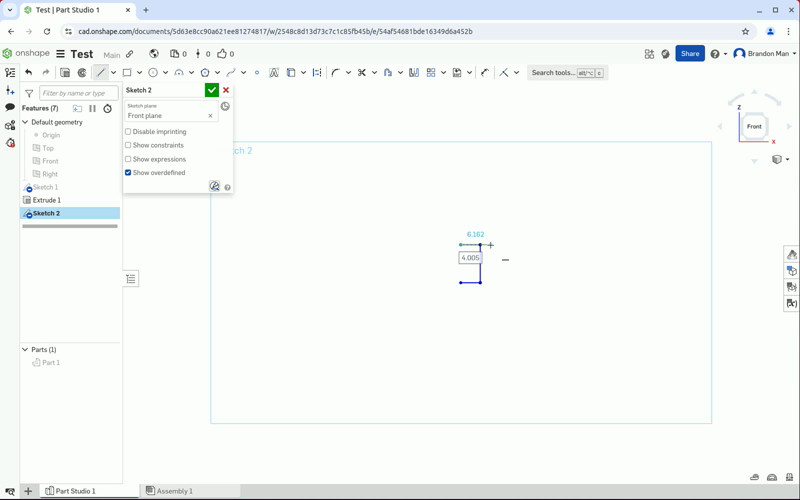
mouse_move(460, 282)
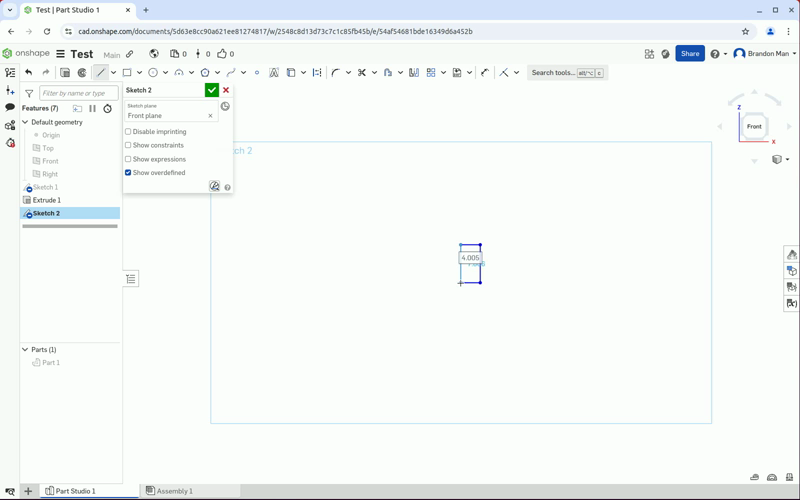
key_up(shift)
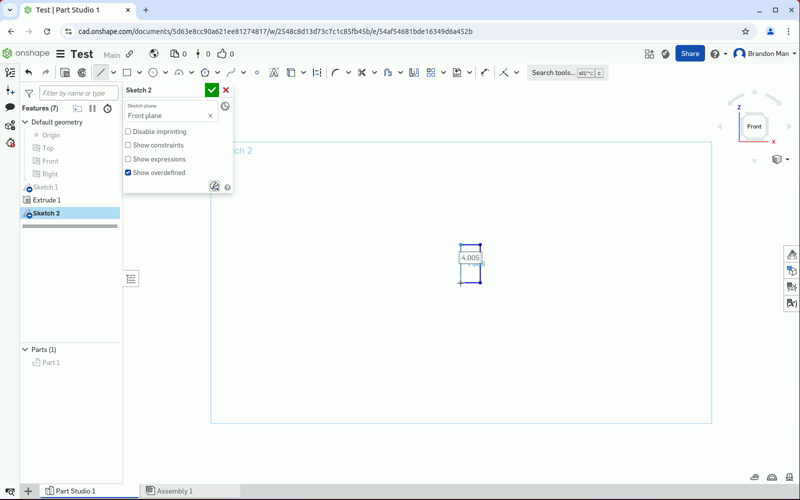
click(460, 282)
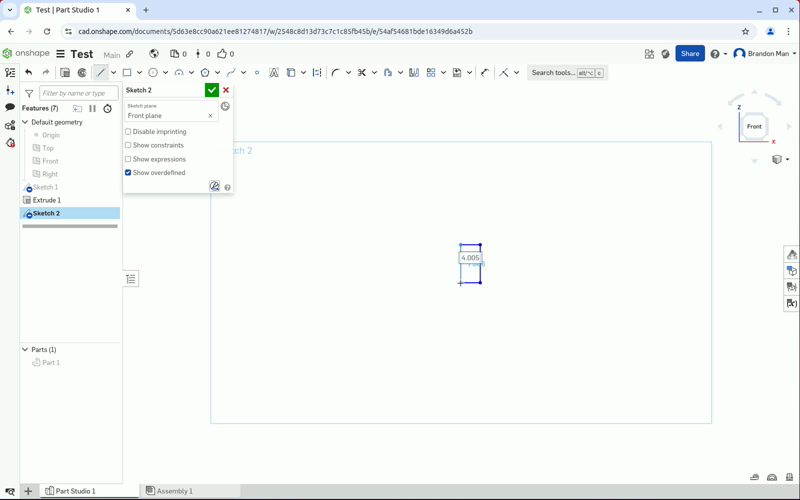
key(esc)
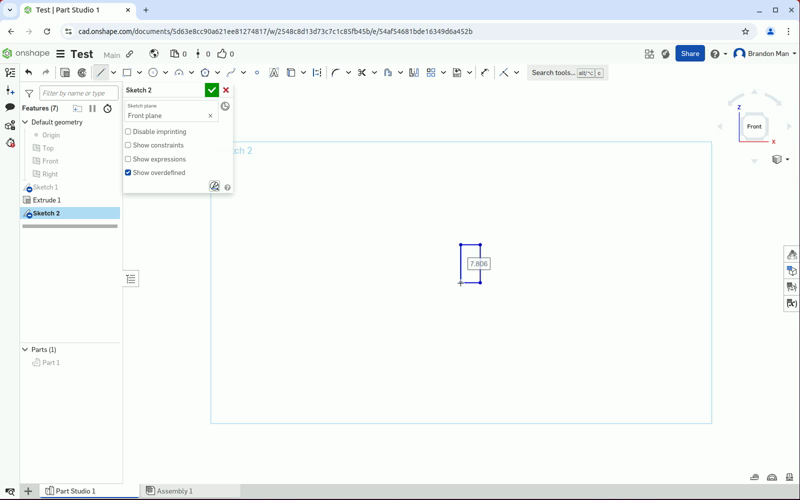
mouse_move(475, 259)
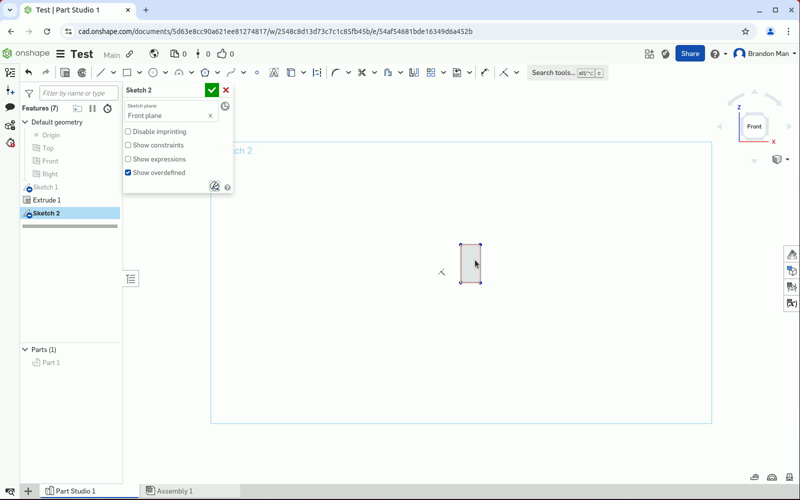
scroll(6)
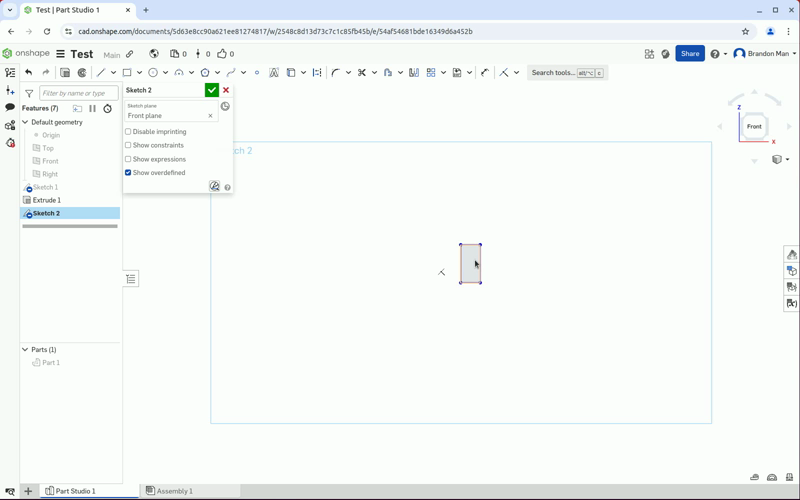
scroll(6)
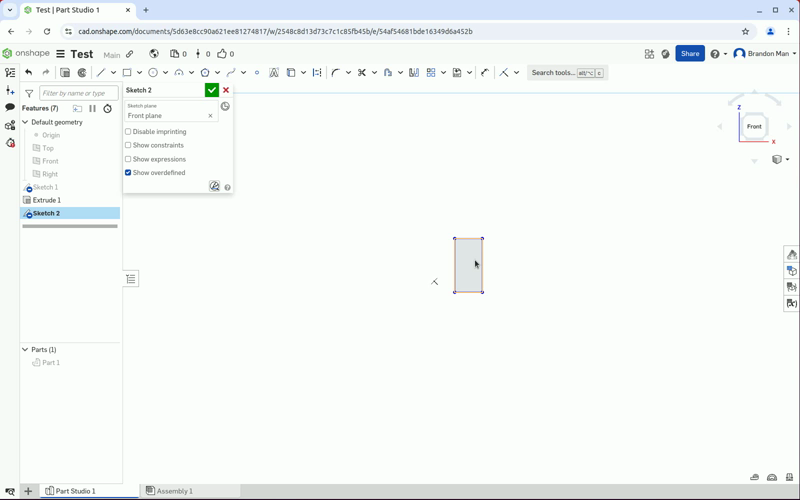
scroll(6)
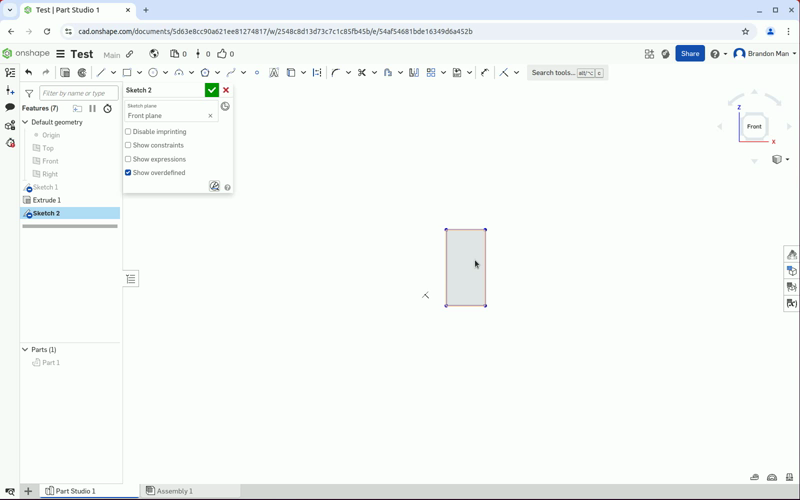
scroll(6)
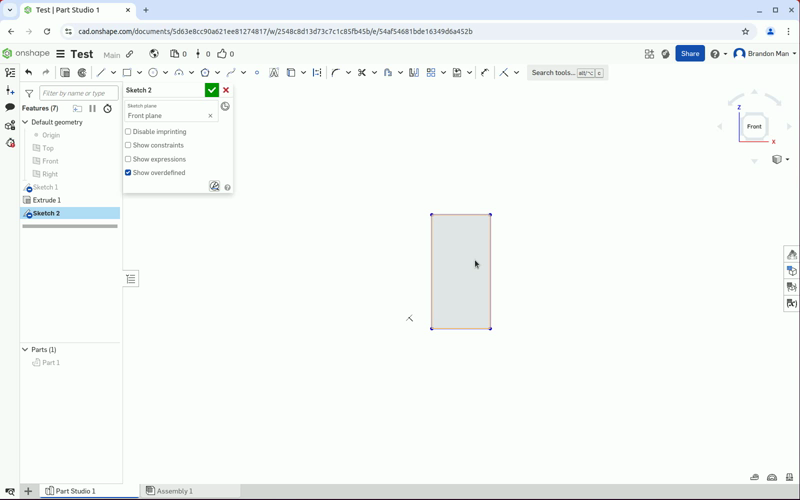
scroll(6)
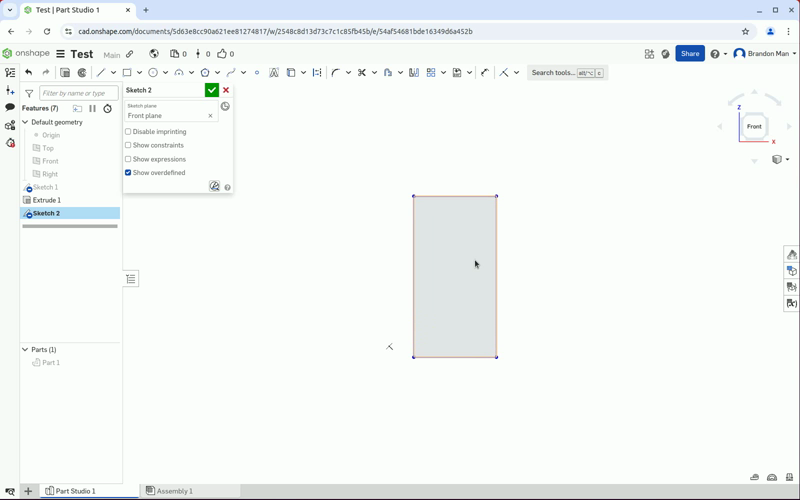
scroll(6)
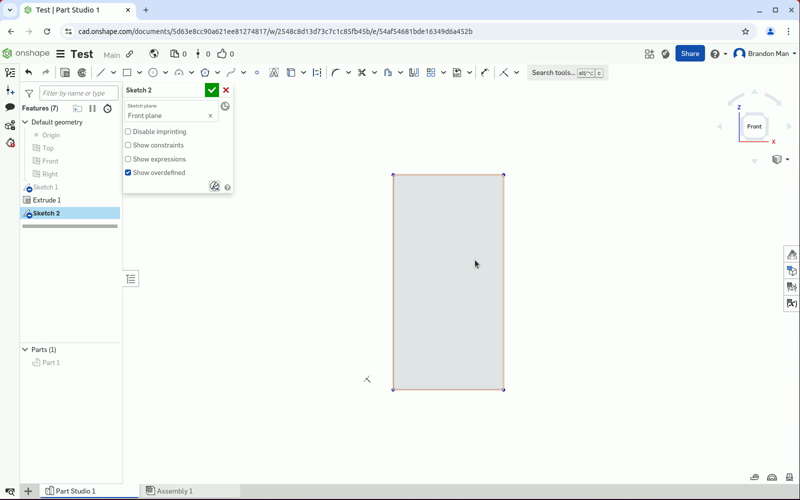
scroll(6)
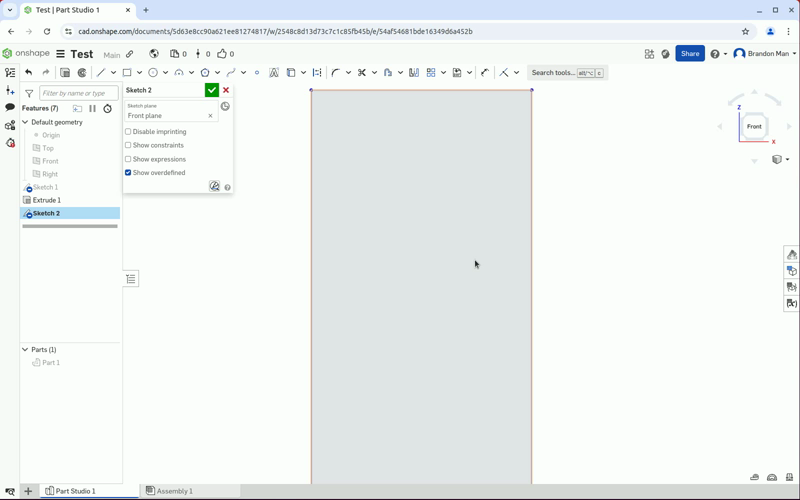
click(475, 259)
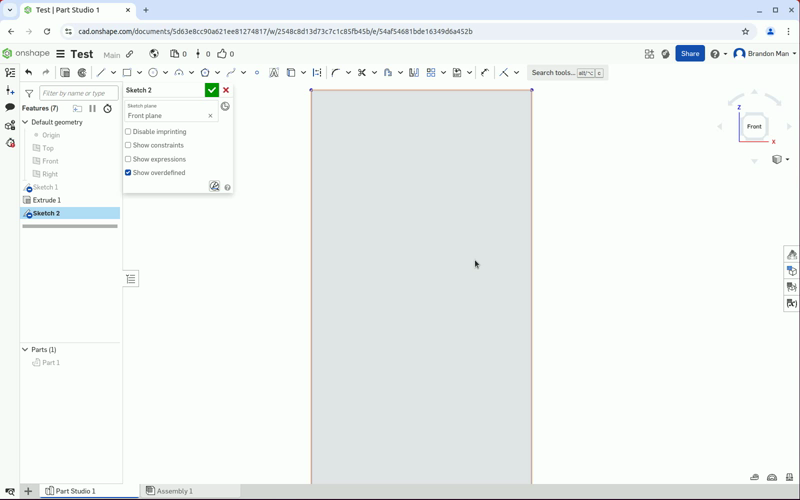
scroll(-6)
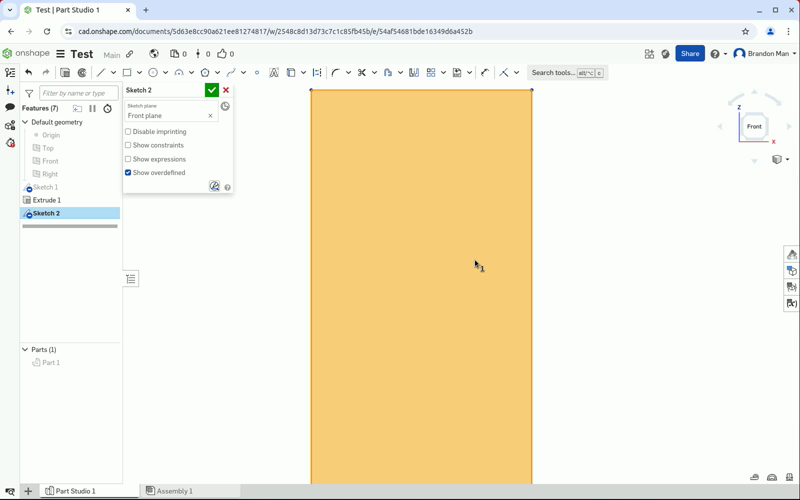
scroll(-6)
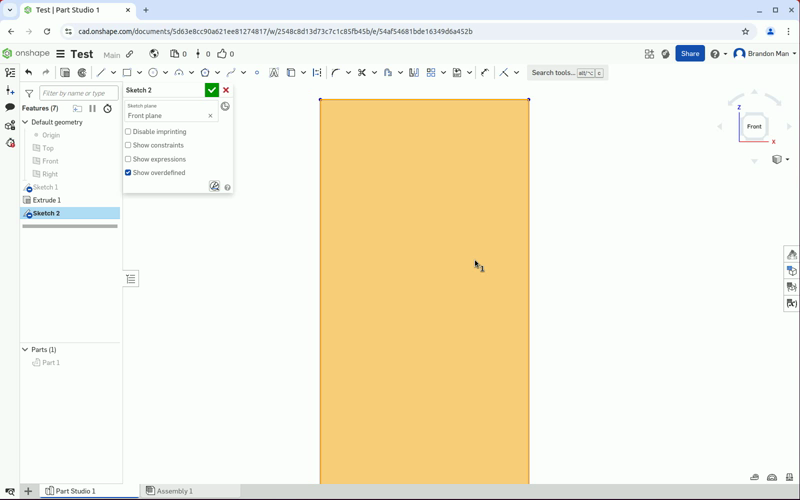
scroll(-6)
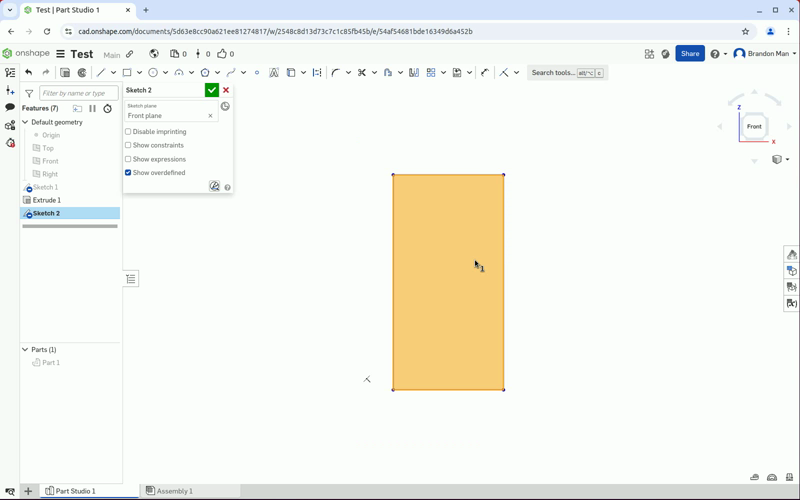
scroll(-6)
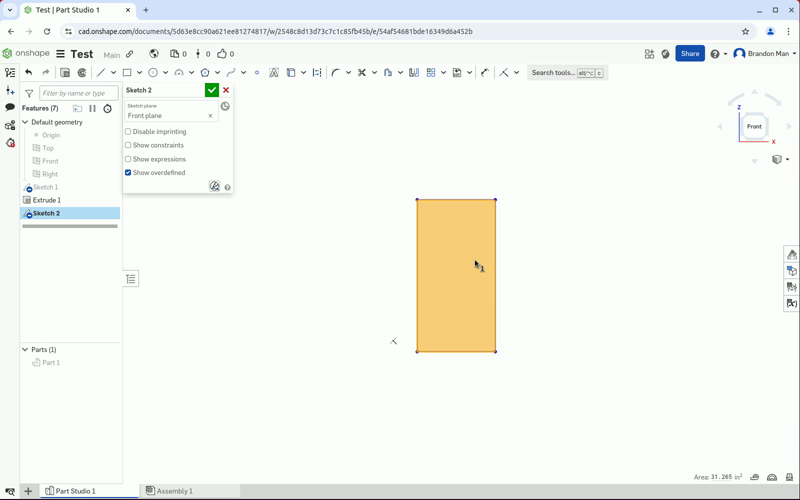
scroll(-6)
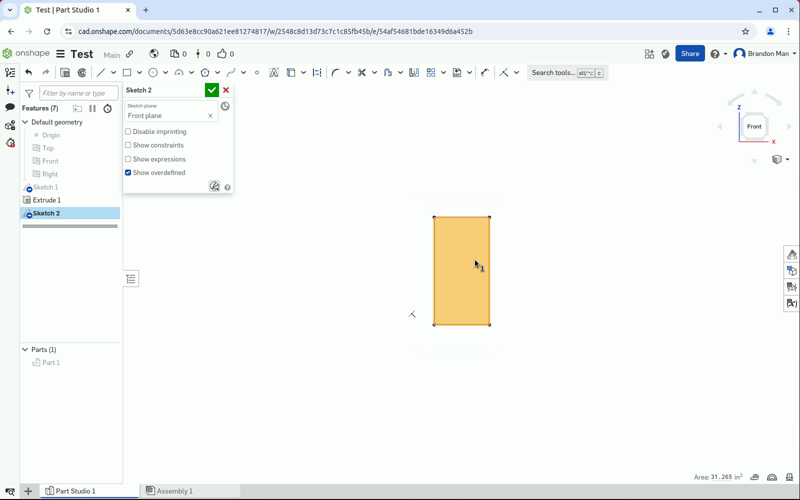
scroll(-6)
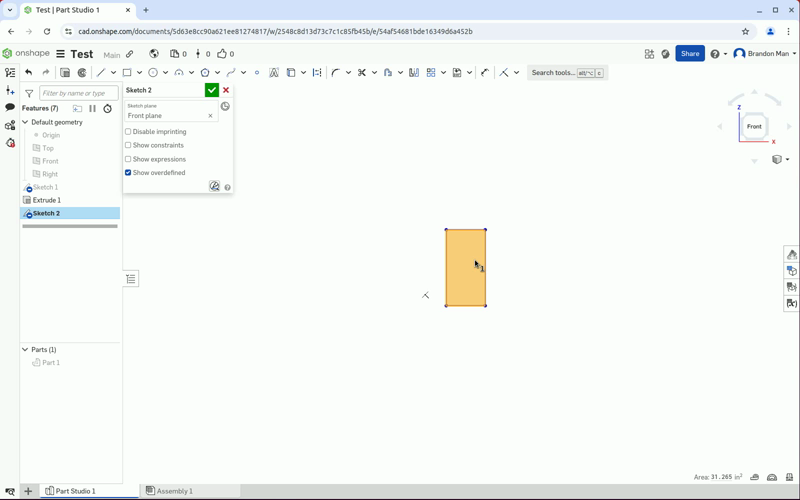
scroll(-6)
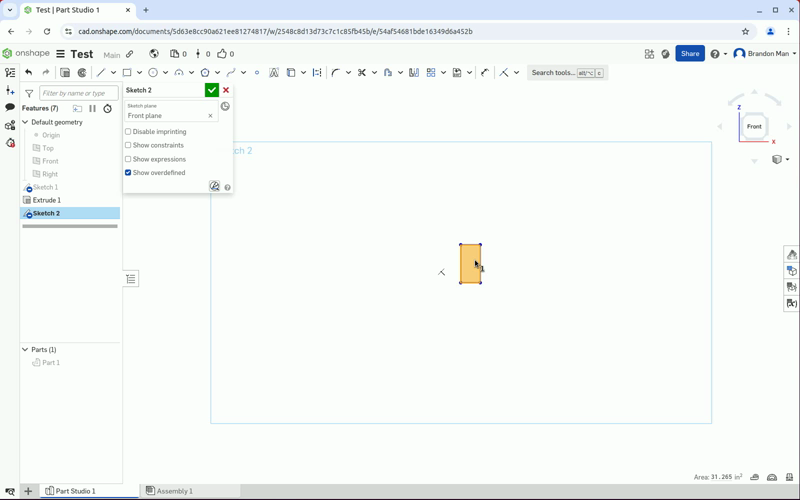
mouse_move(73, 352)
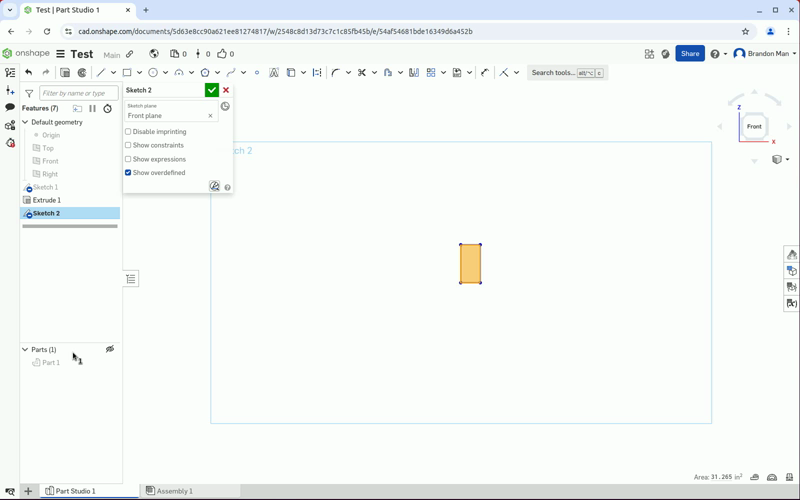
key(shift+y)
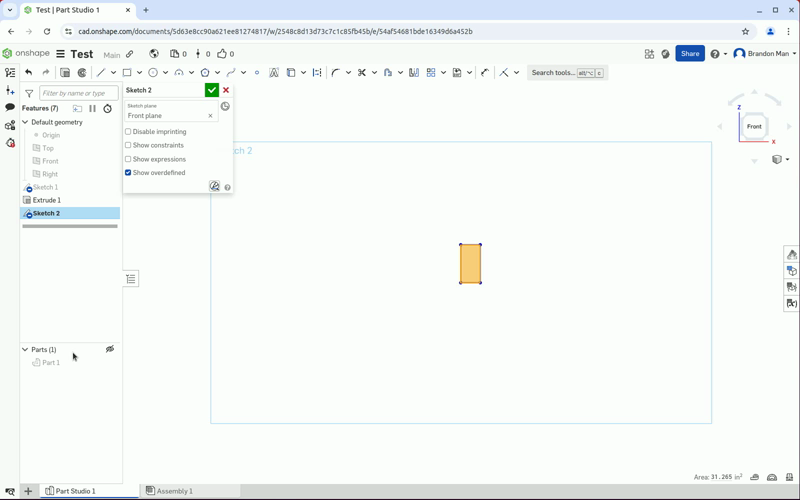
key(shift+e)
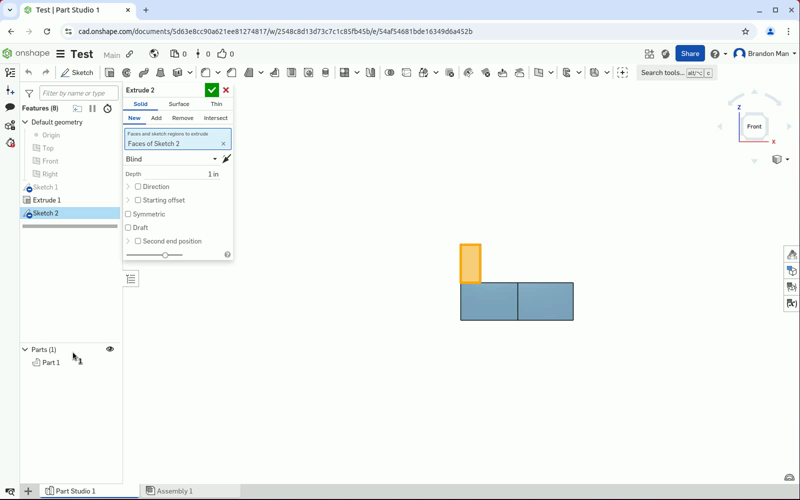
mouse_move(143, 106)
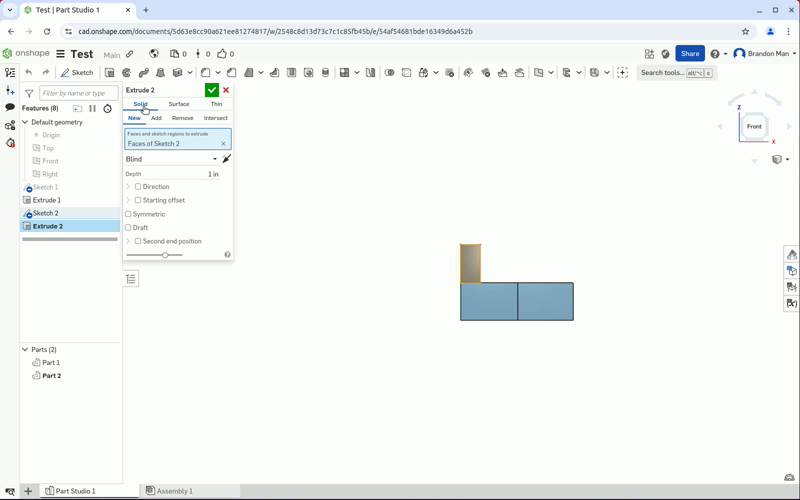
click(143, 106)
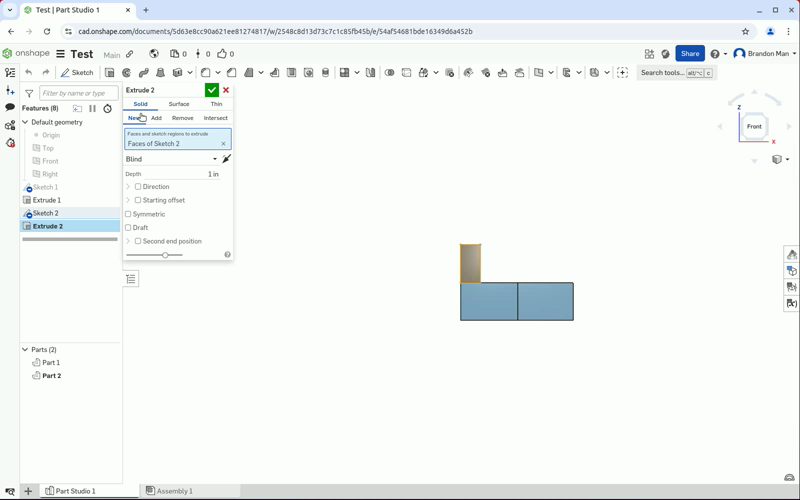
mouse_move(137, 120)
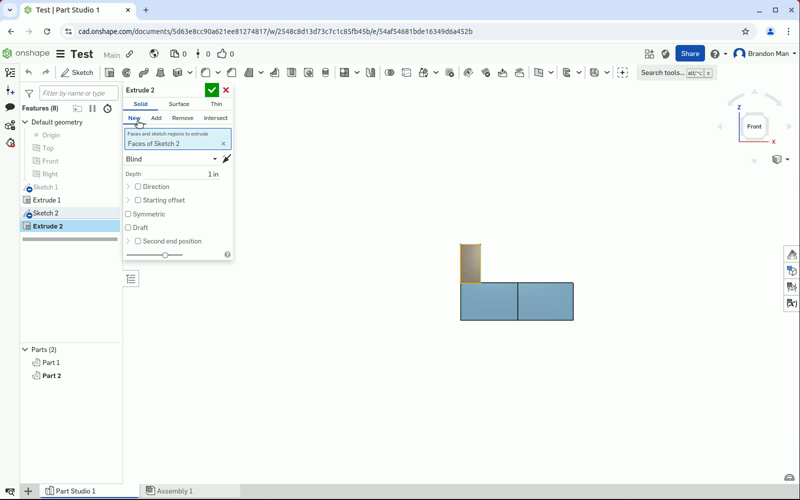
click(137, 120)
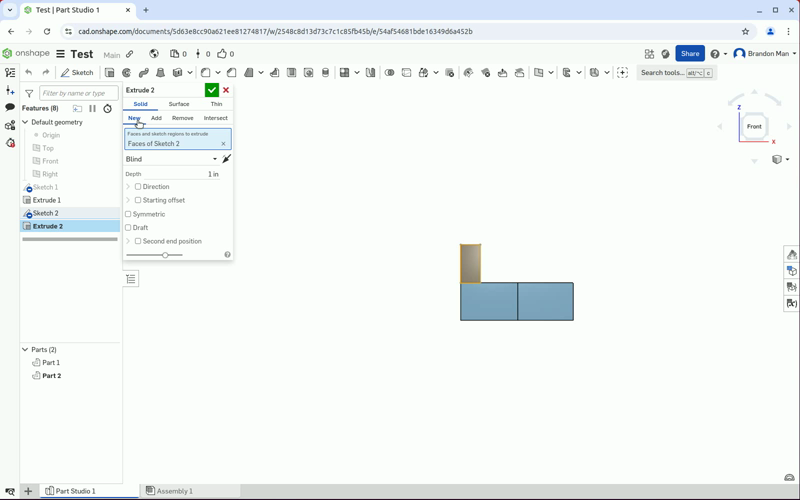
key(tab, 4)
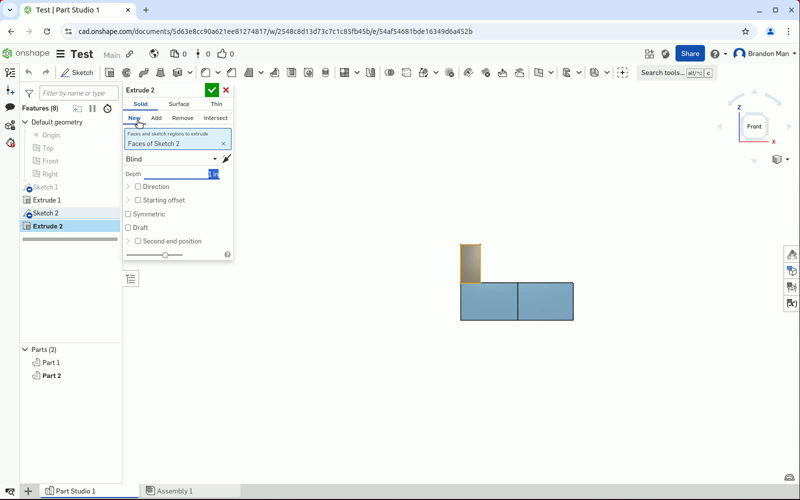
text(-15.405)
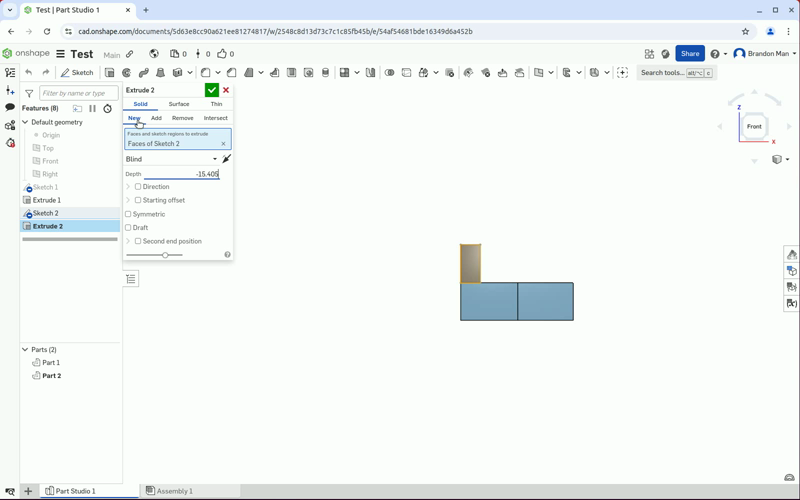
key(tab, 3)
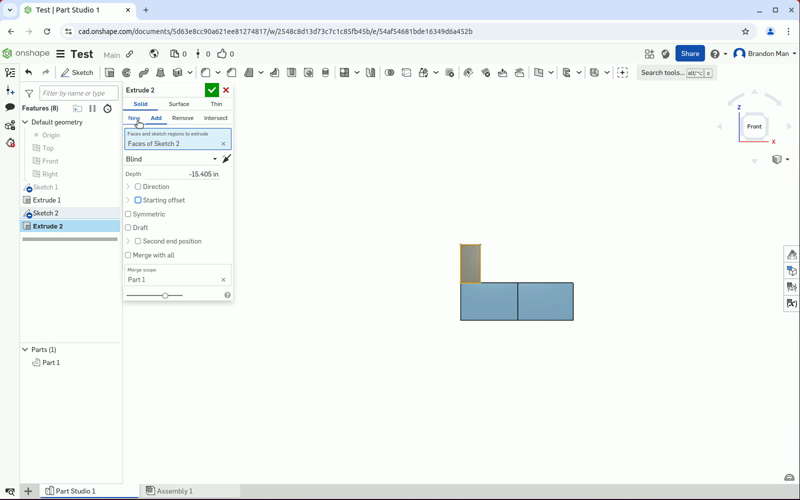
key(tab, 2)
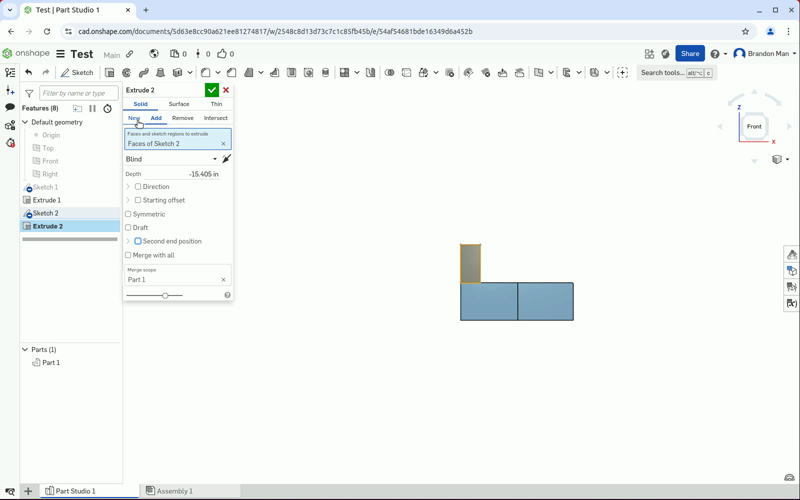
key(space)
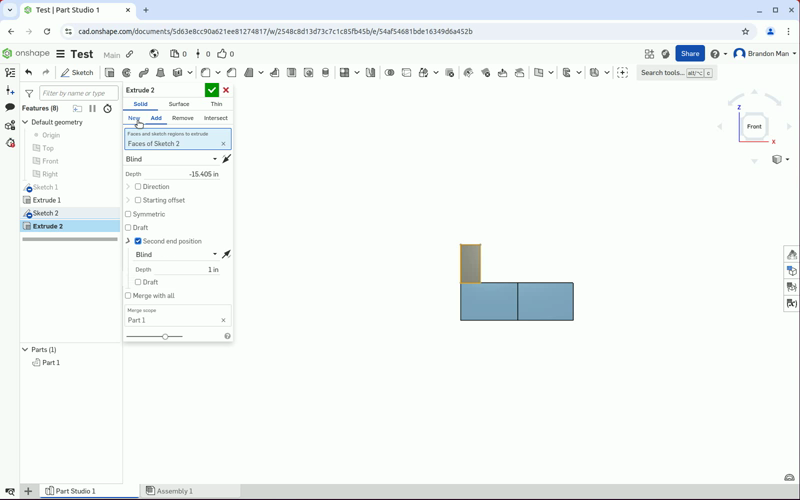
key(tab, 3)
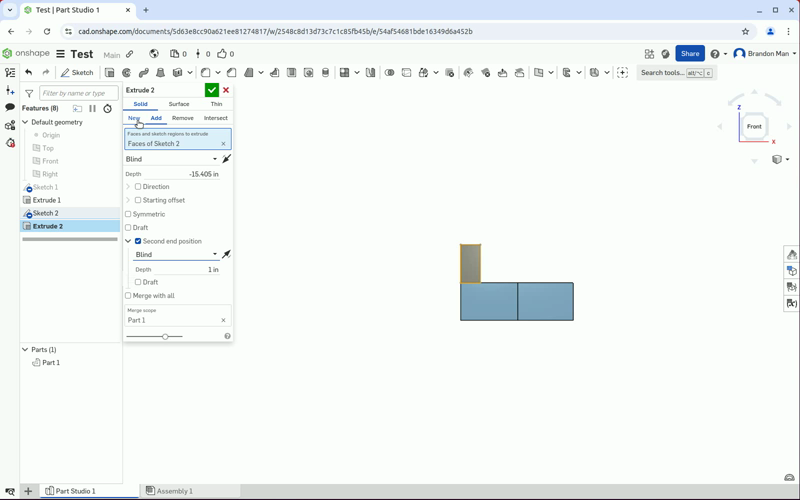
text(3.851)
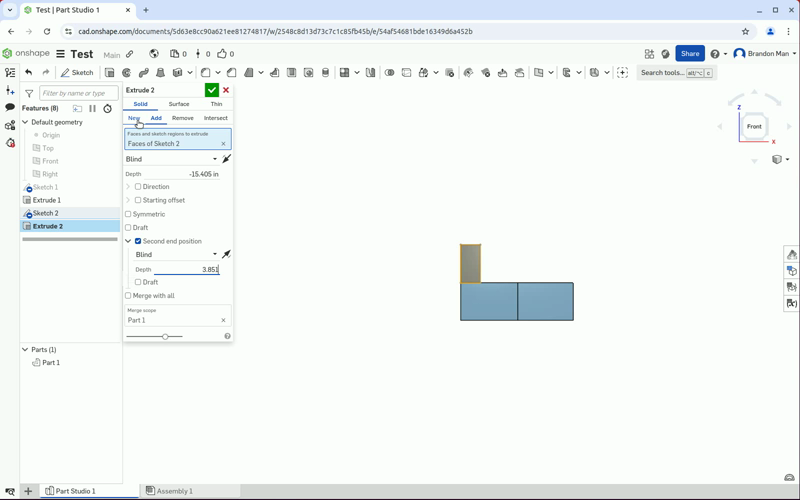
key(enter)
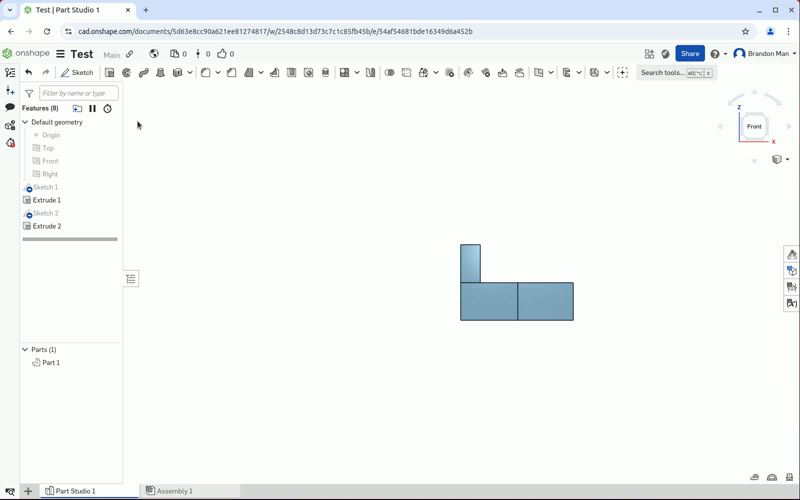
key(shift+h)
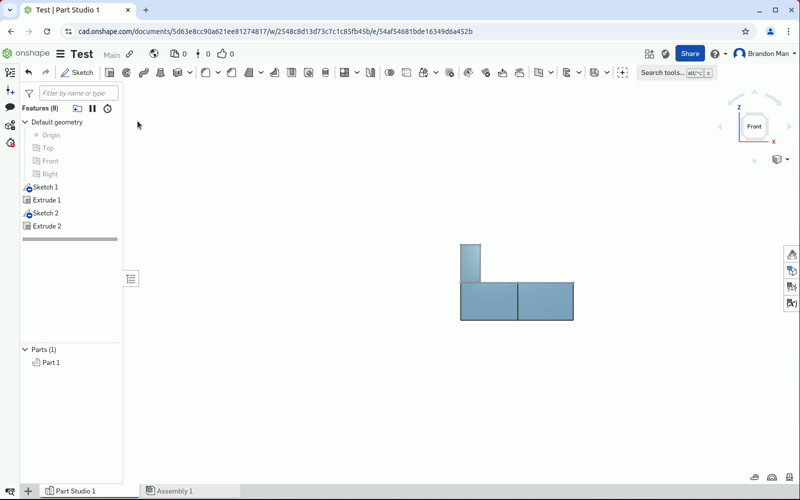
key(shift+h)
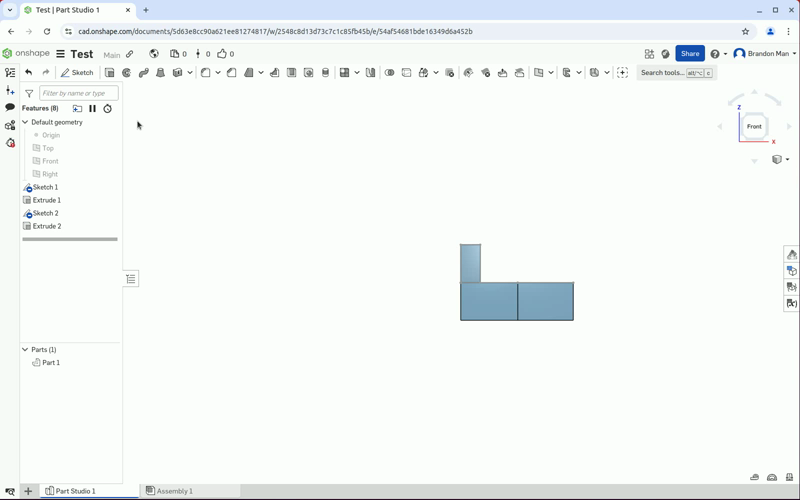
key(shift+7)
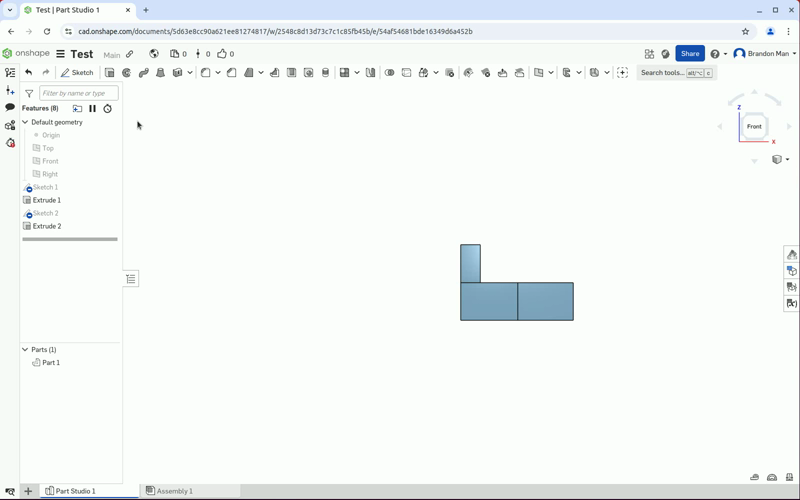
key(left, 2)
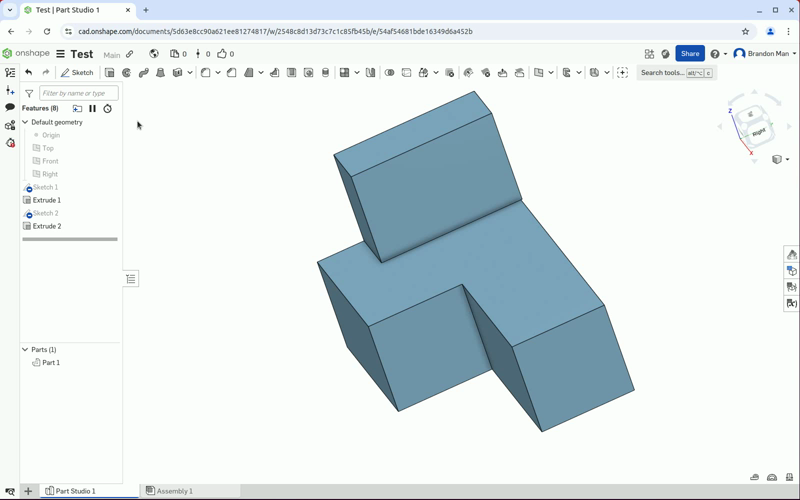
key(down, 2)
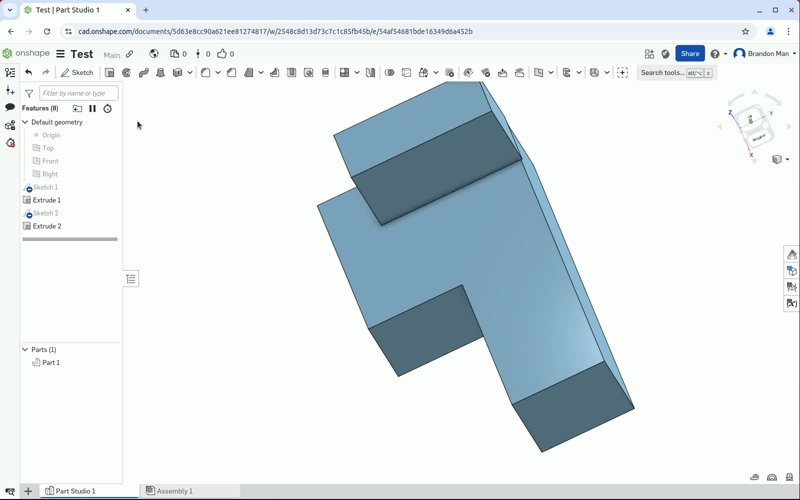
key(up, 2)
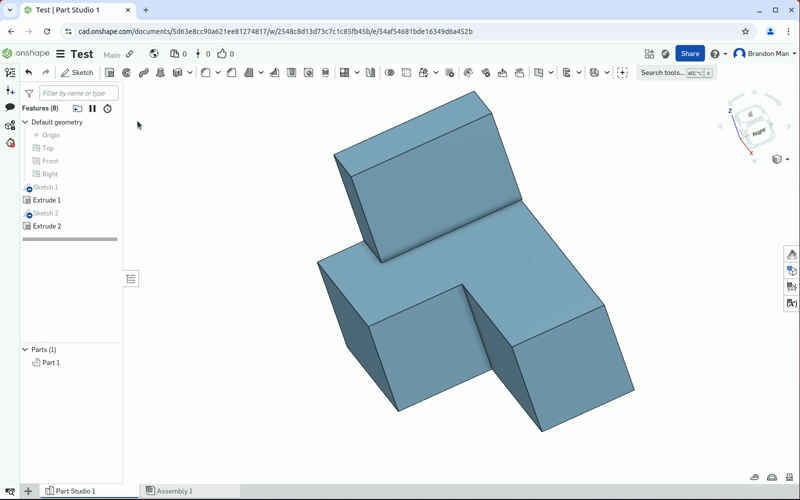
key(right, 2)
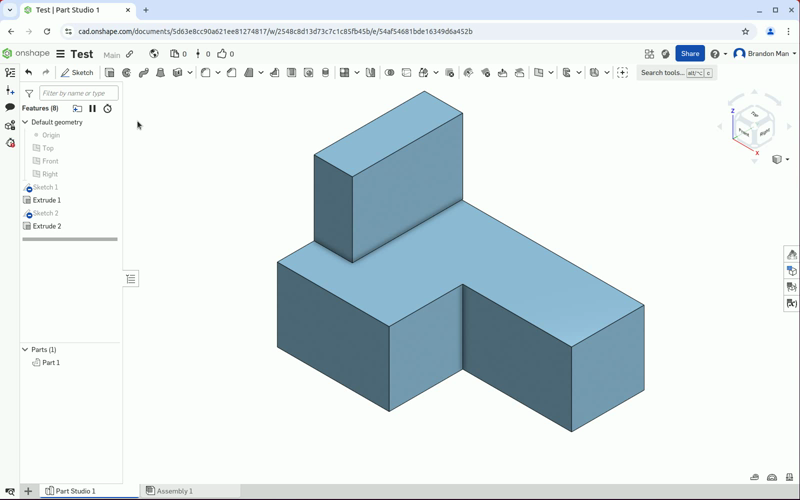
mouse_move(73, 189)
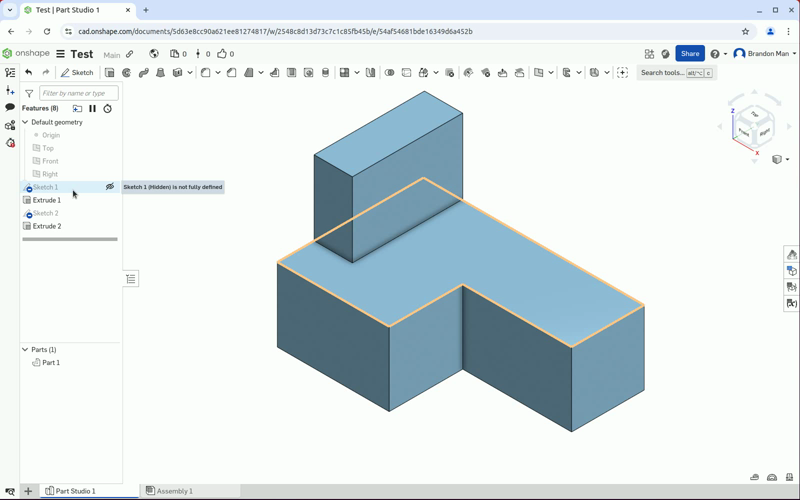
click(73, 189)